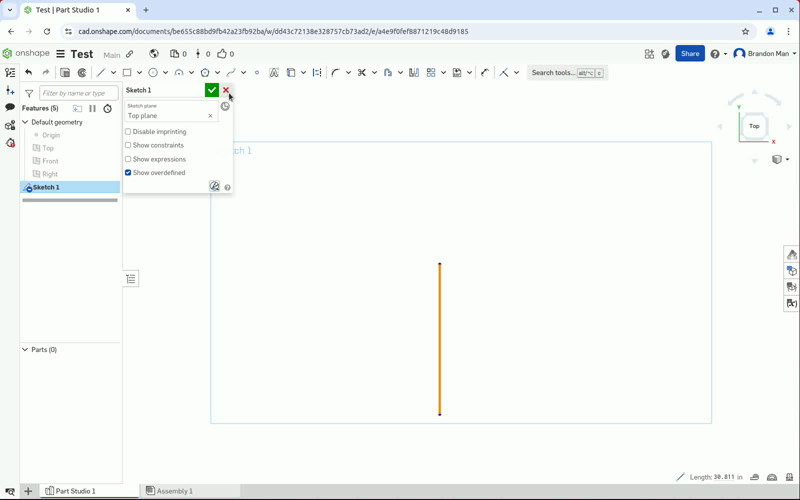
key(shift+h)
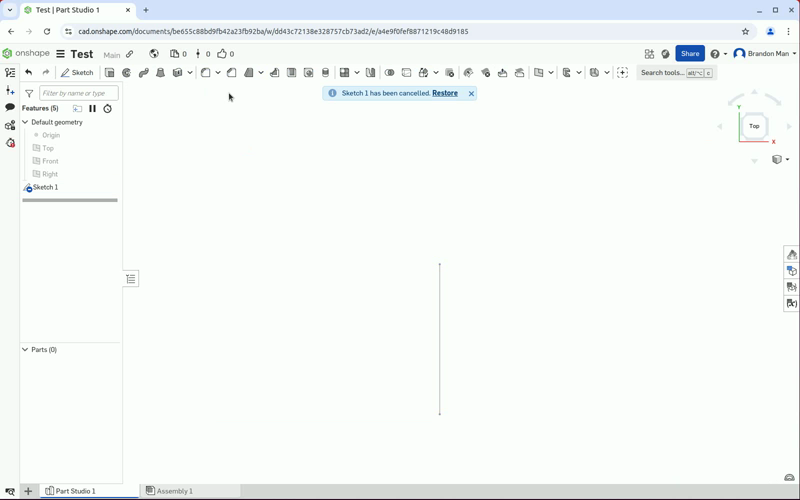
key(shift+s)
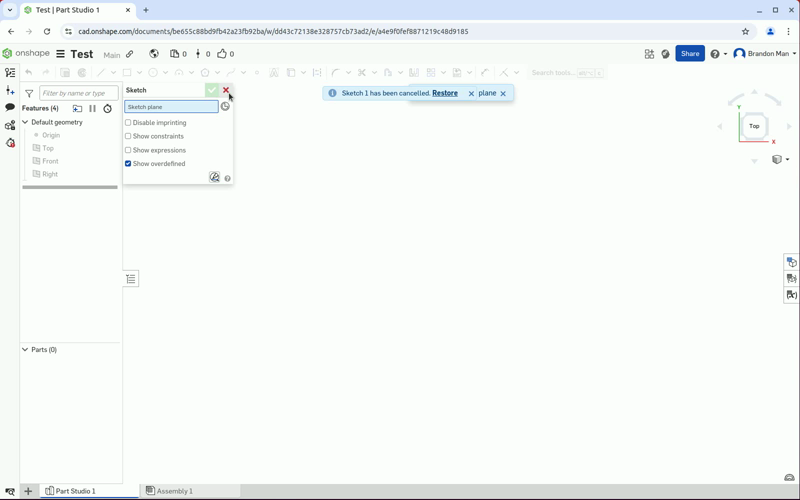
mouse_move(73, 150)
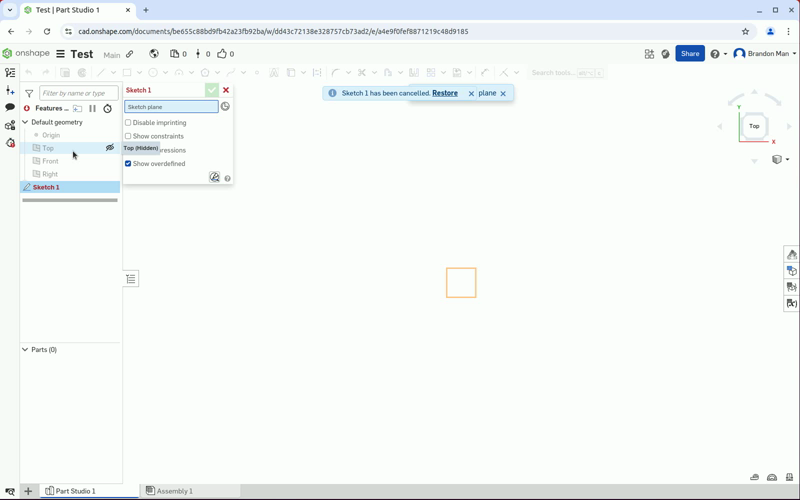
click(73, 150)
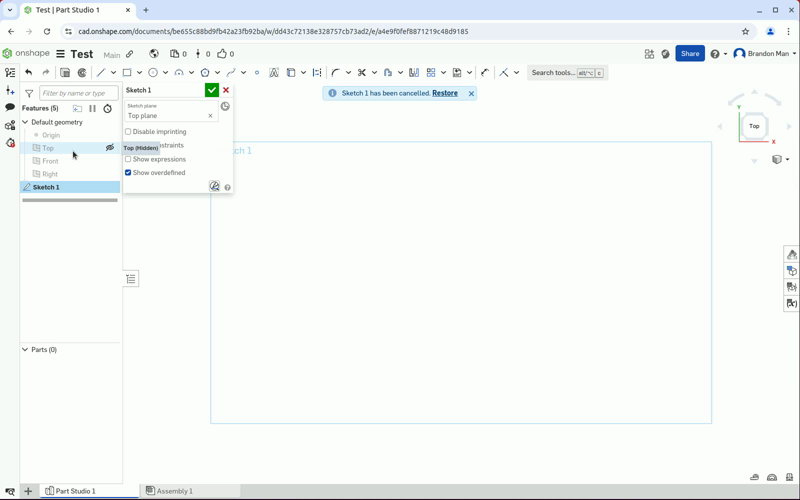
mouse_move(73, 352)
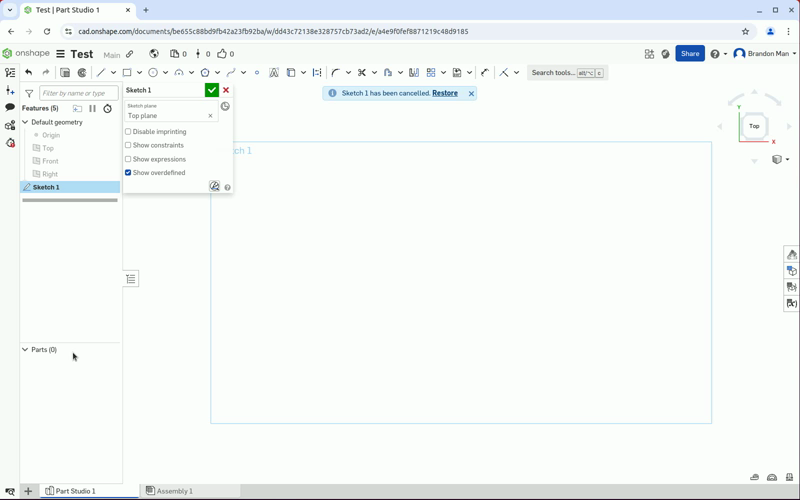
key(y)
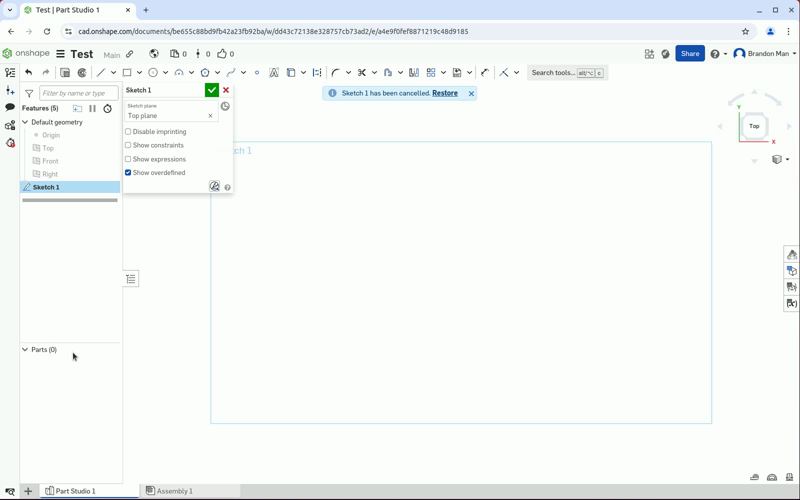
key(c)
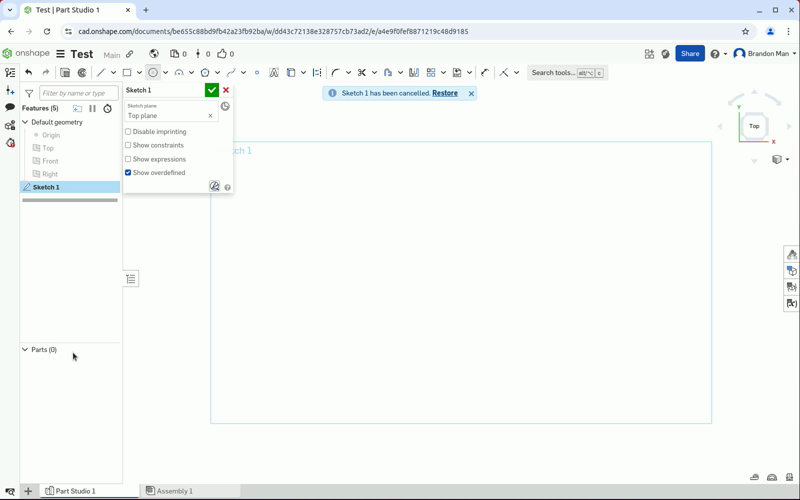
key_down(shift)
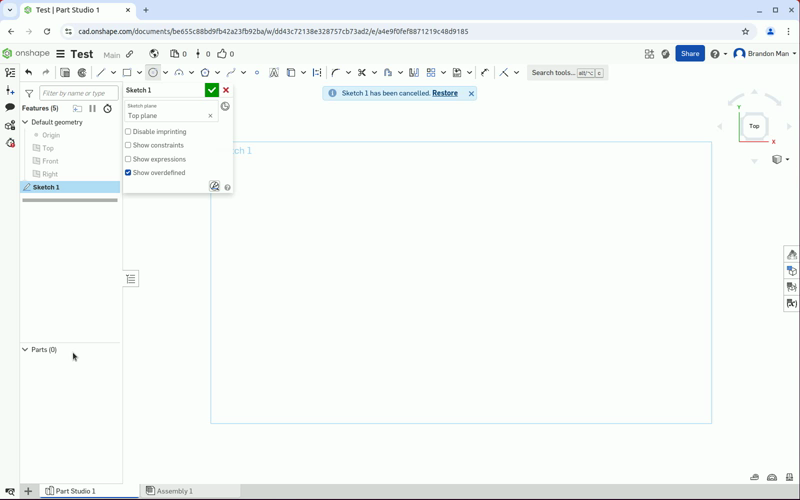
mouse_move(351, 261)
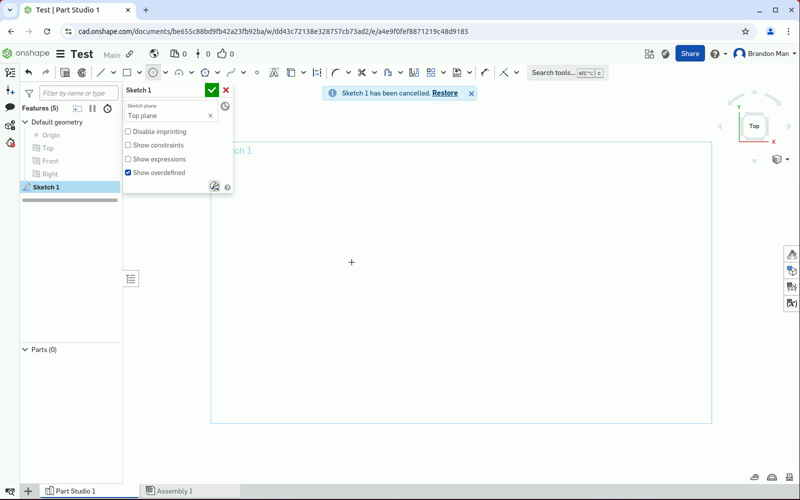
click(351, 261)
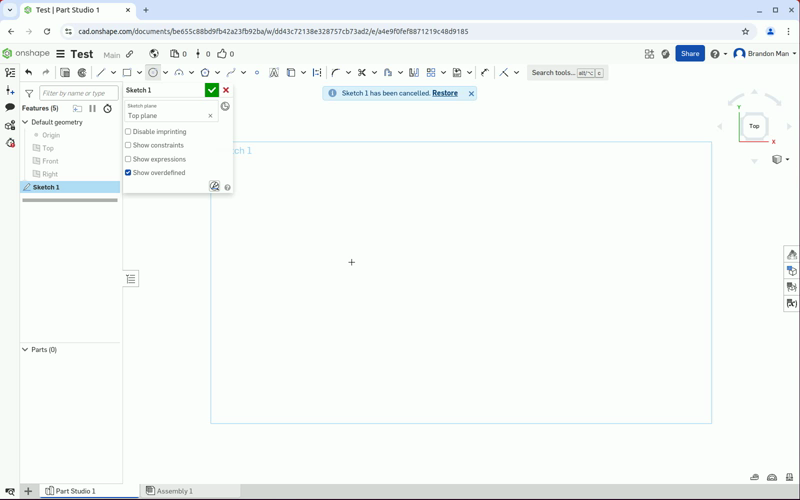
key_up(shift)
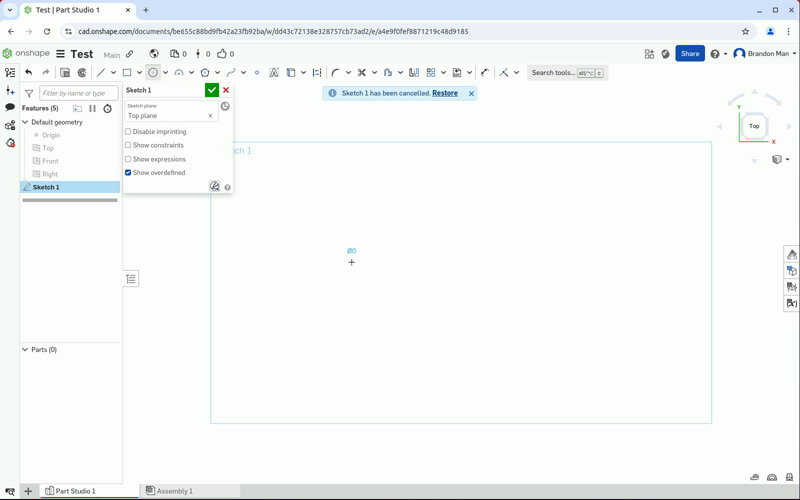
mouse_move(355, 261)
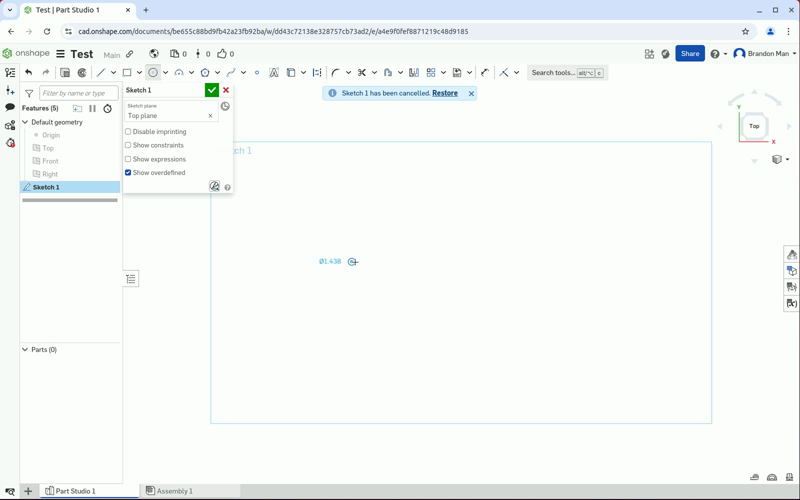
click(355, 261)
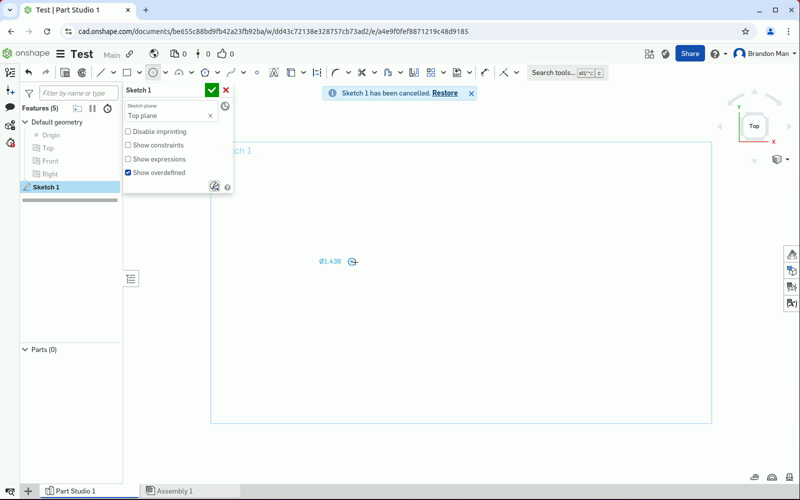
key(esc)
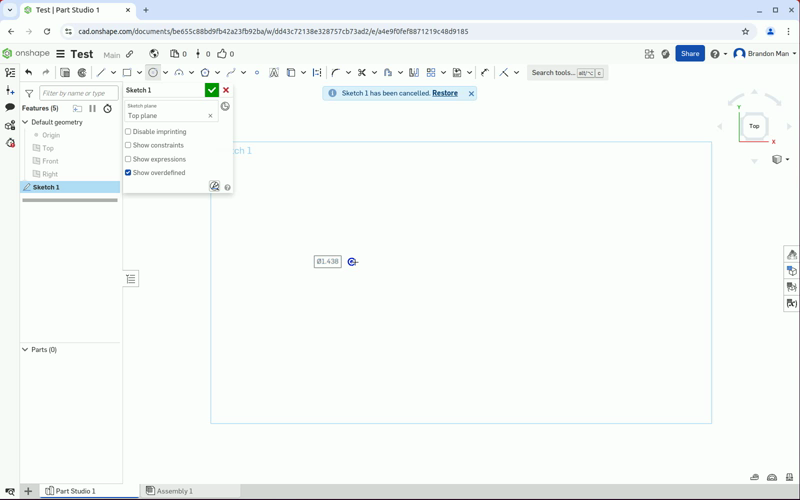
mouse_move(350, 263)
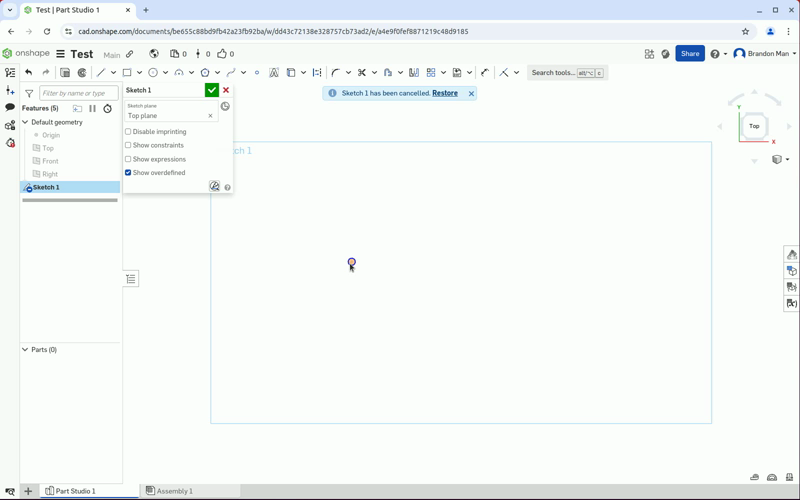
scroll(6)
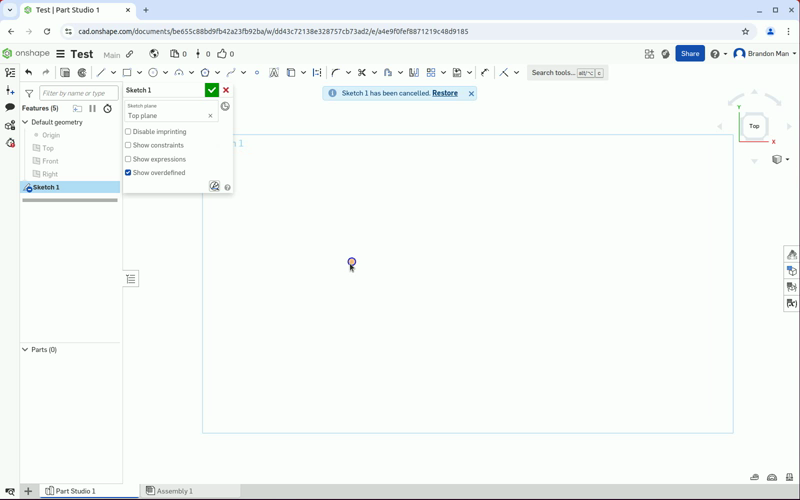
scroll(6)
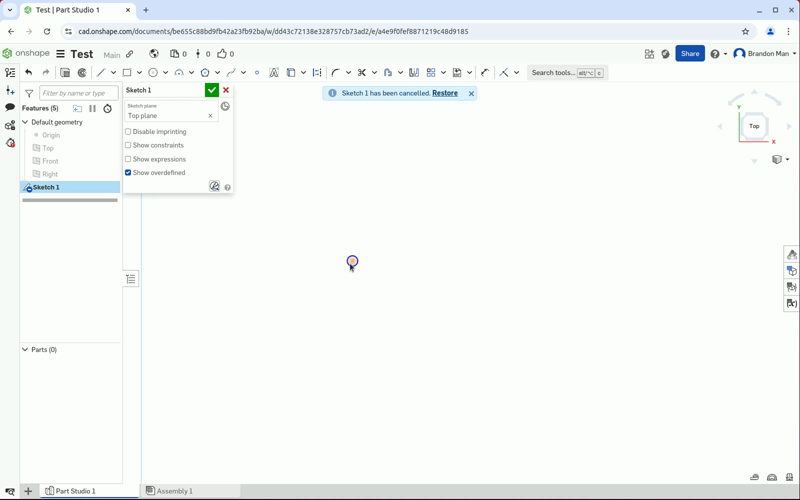
scroll(6)
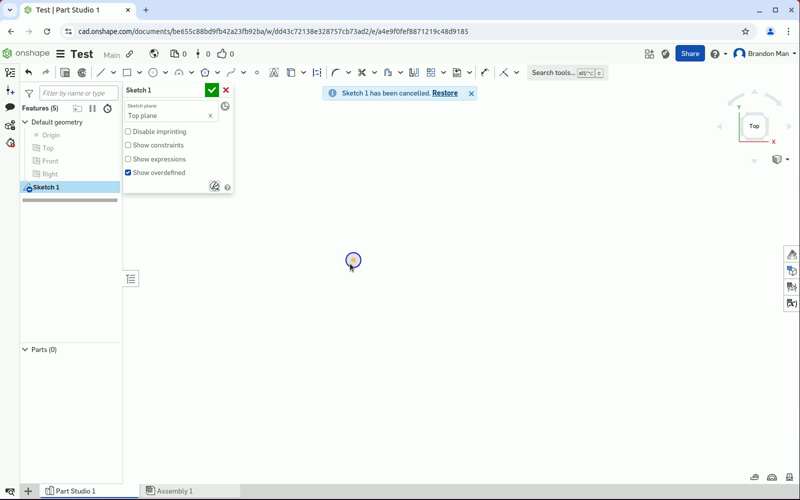
scroll(6)
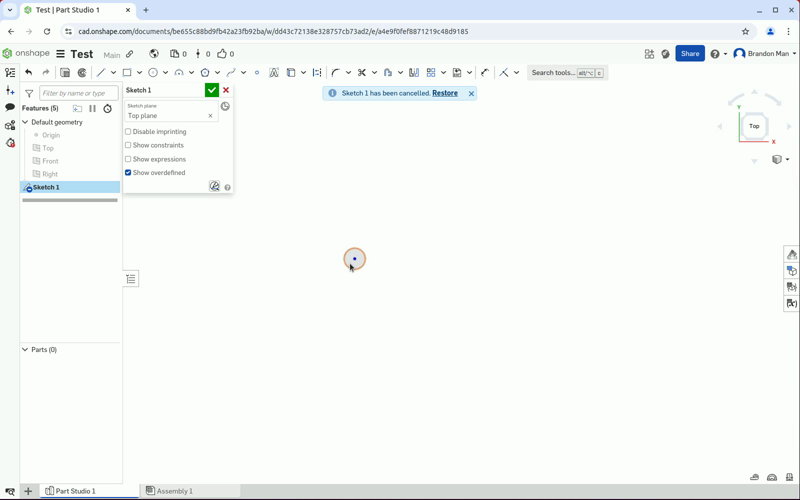
scroll(6)
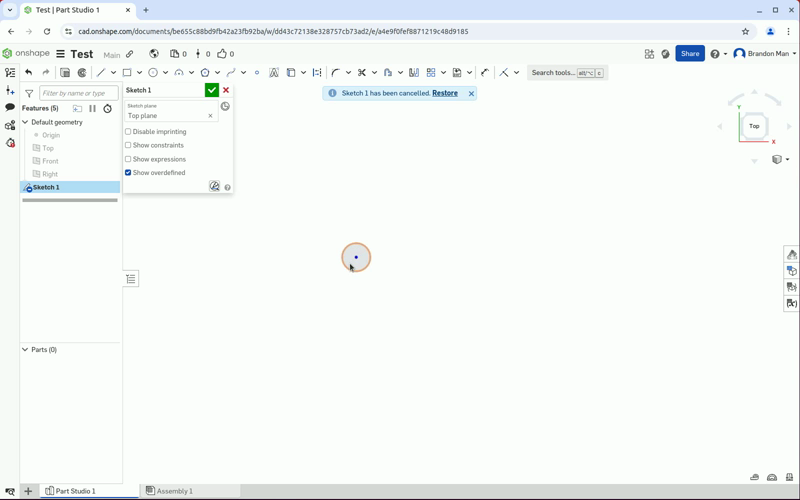
scroll(6)
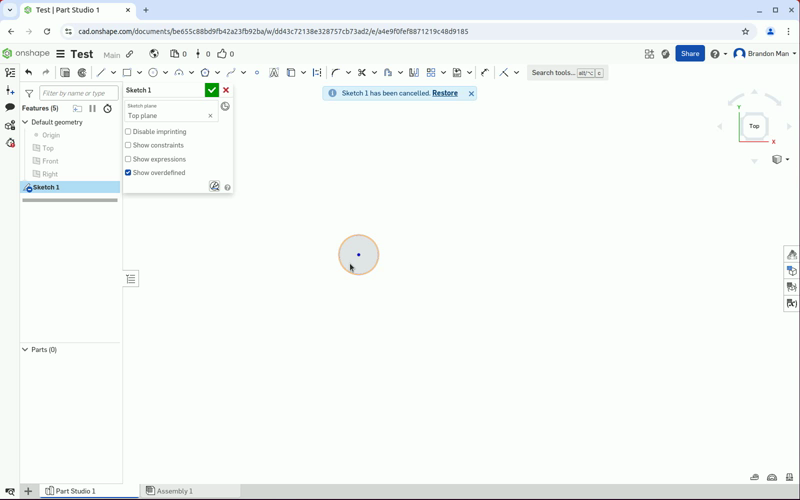
scroll(6)
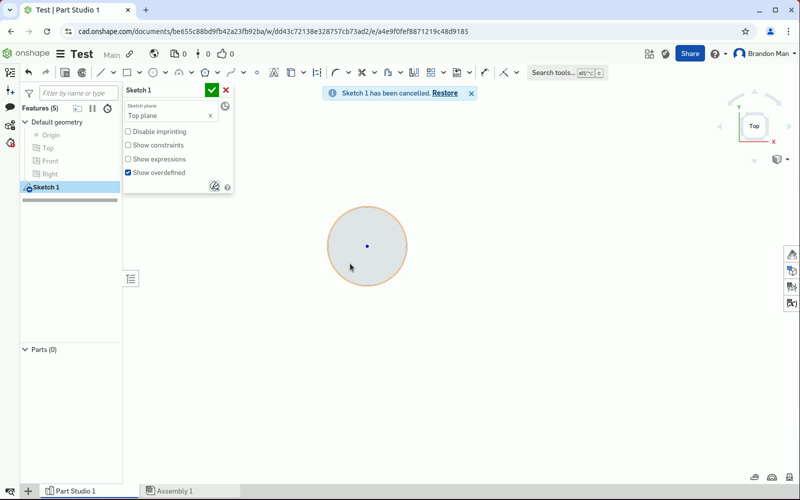
click(350, 263)
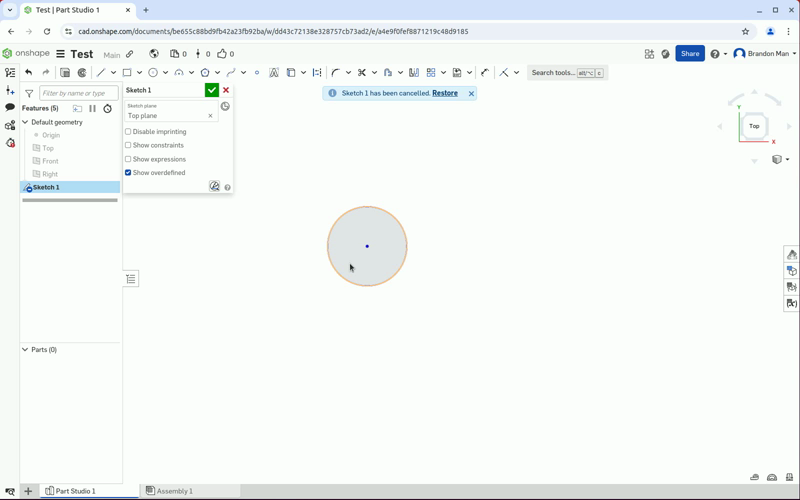
scroll(-6)
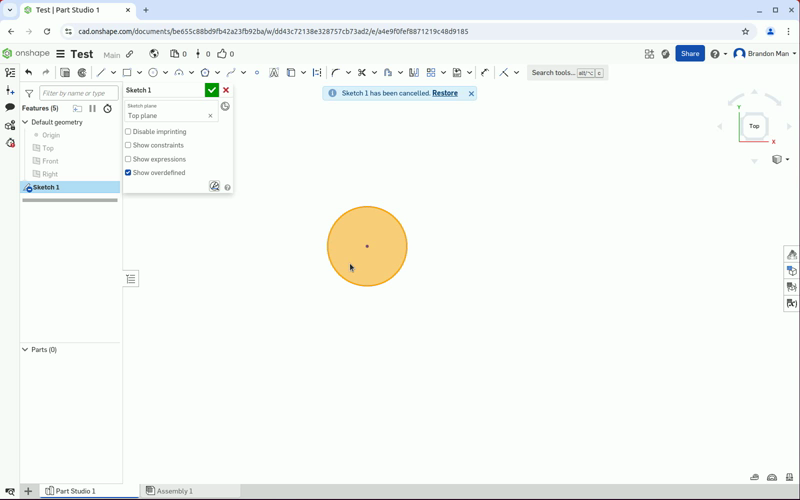
scroll(-6)
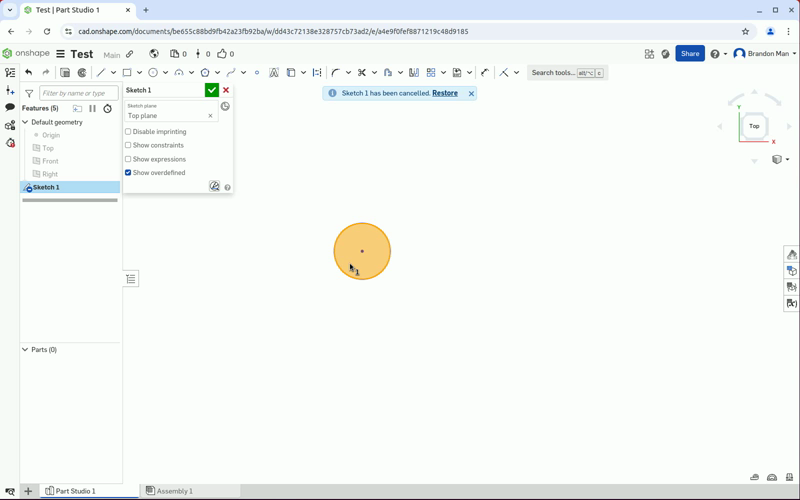
scroll(-6)
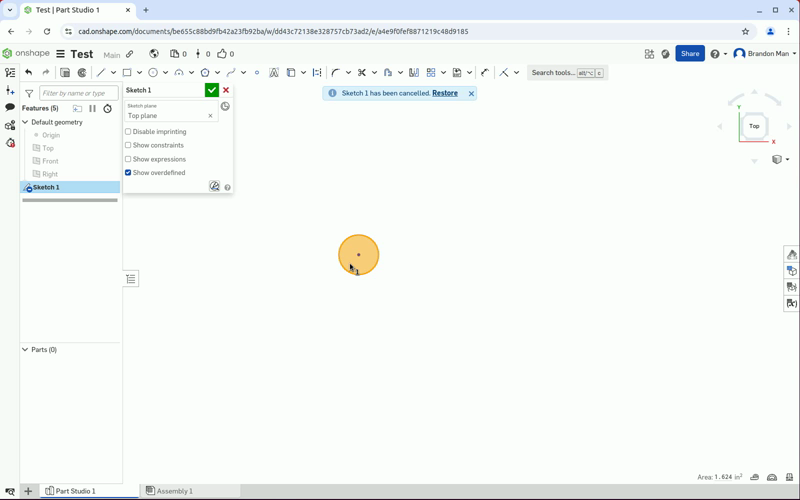
scroll(-6)
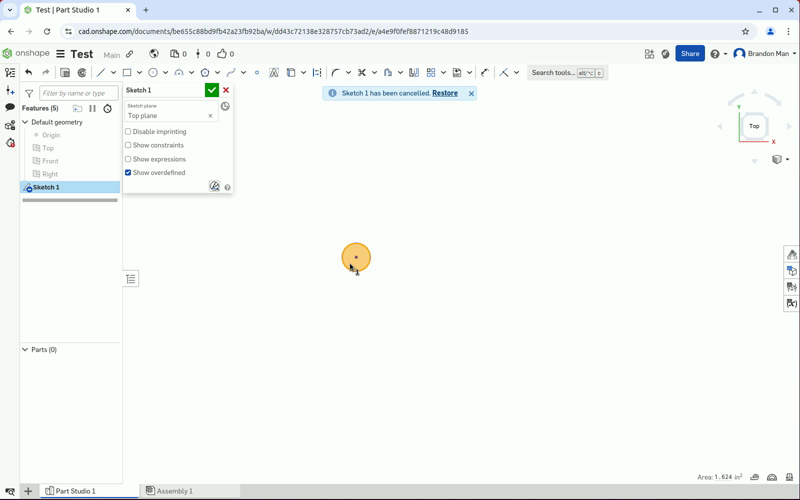
scroll(-6)
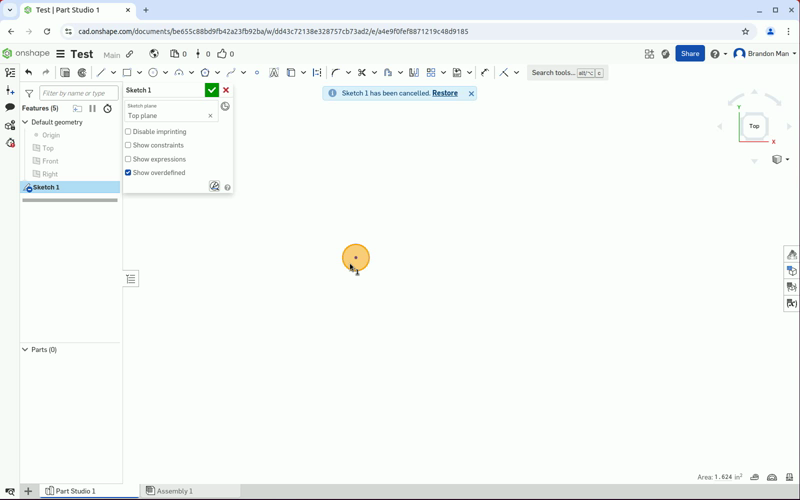
scroll(-6)
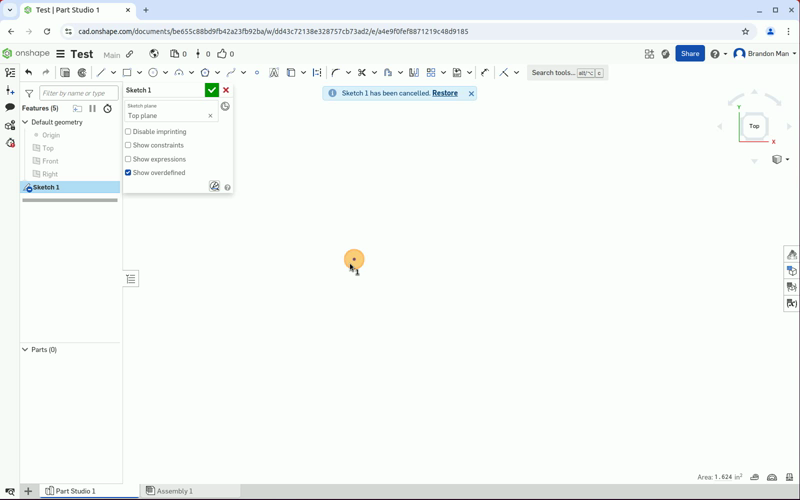
scroll(-6)
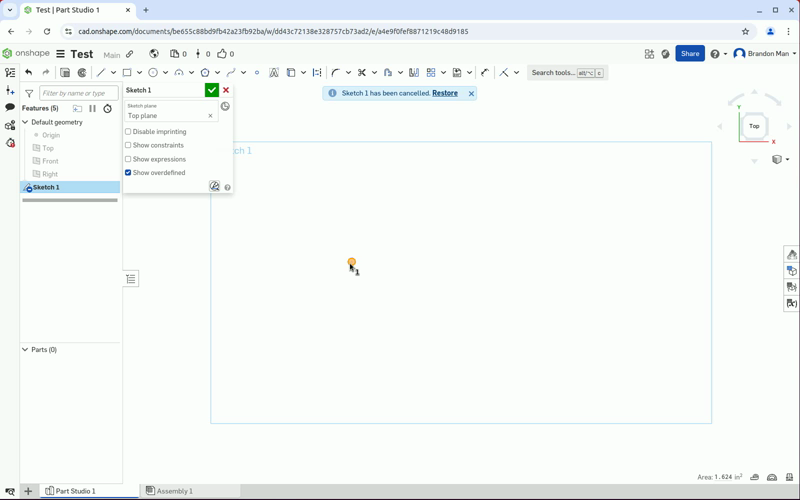
mouse_move(73, 352)
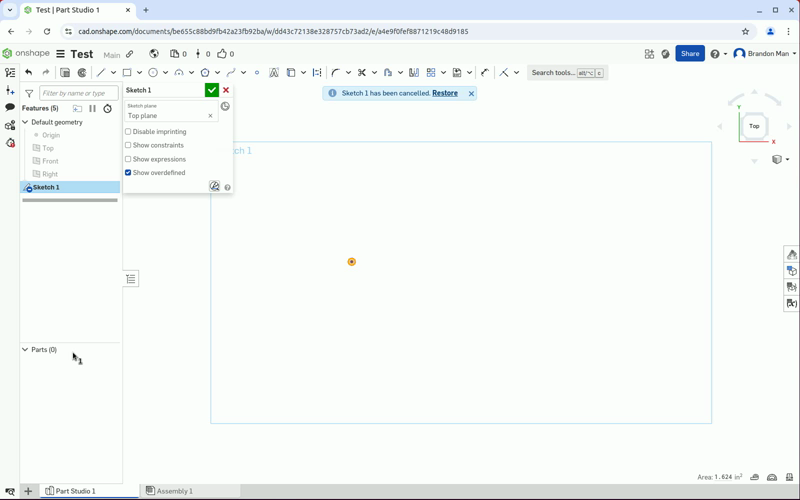
key(shift+y)
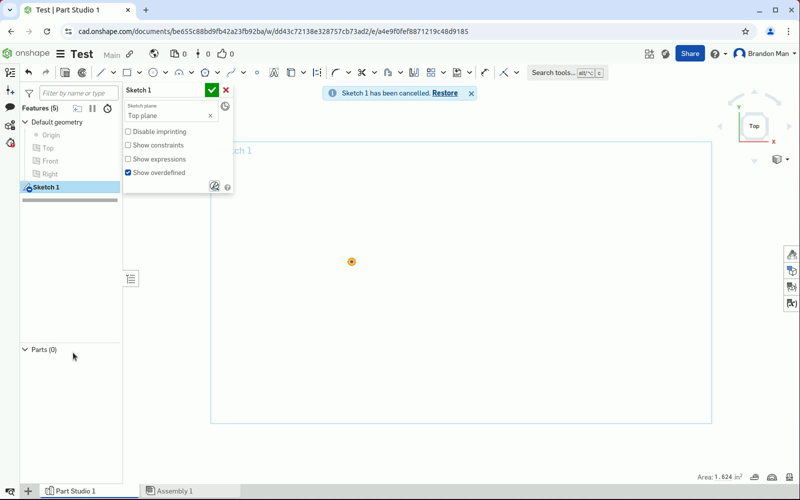
key(shift+e)
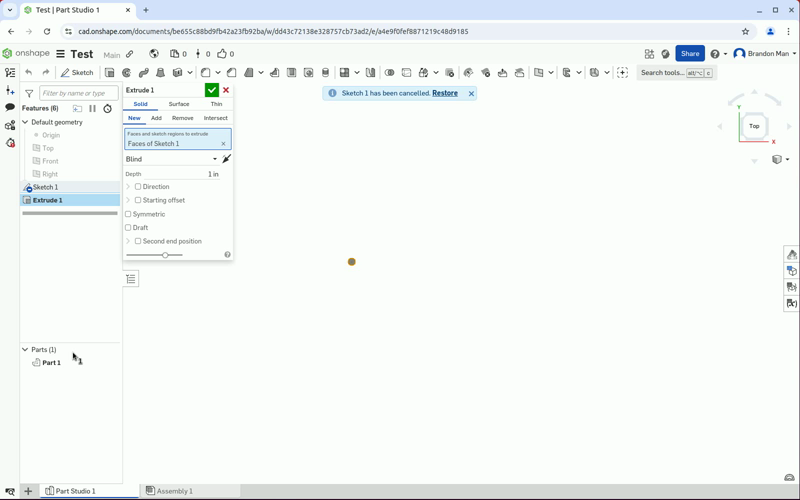
mouse_move(143, 106)
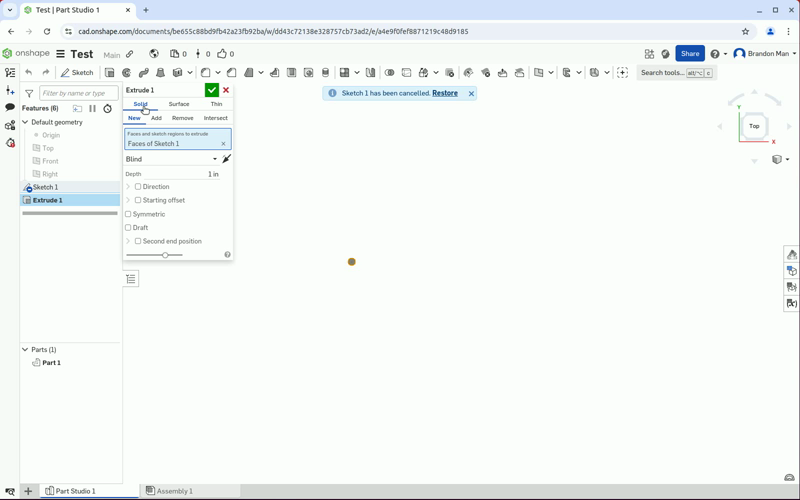
click(143, 106)
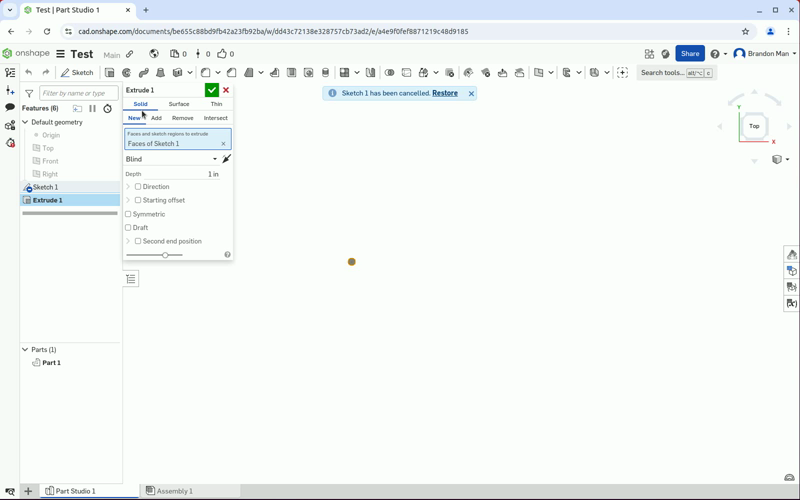
mouse_move(137, 120)
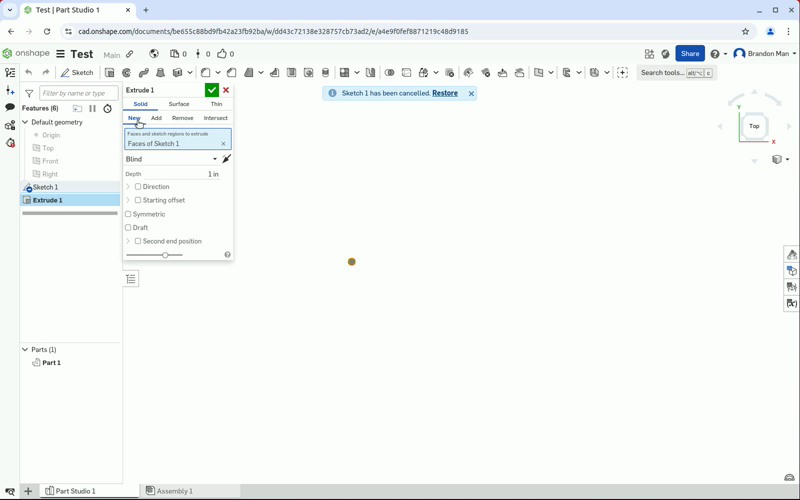
click(137, 120)
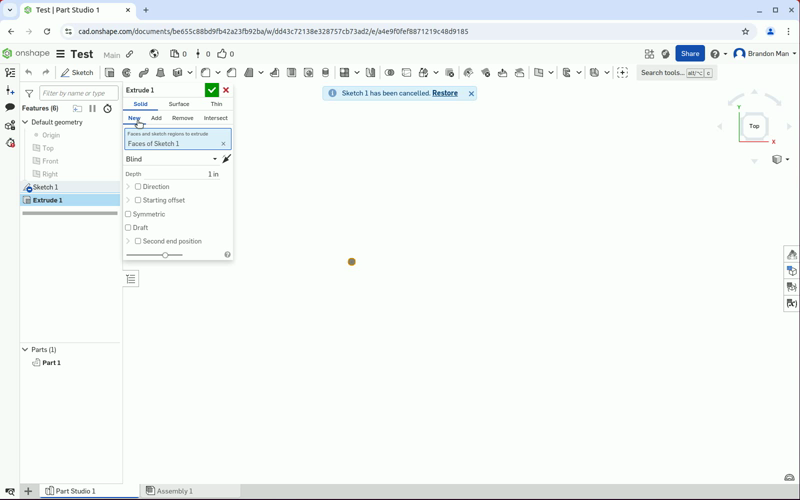
key(tab, 4)
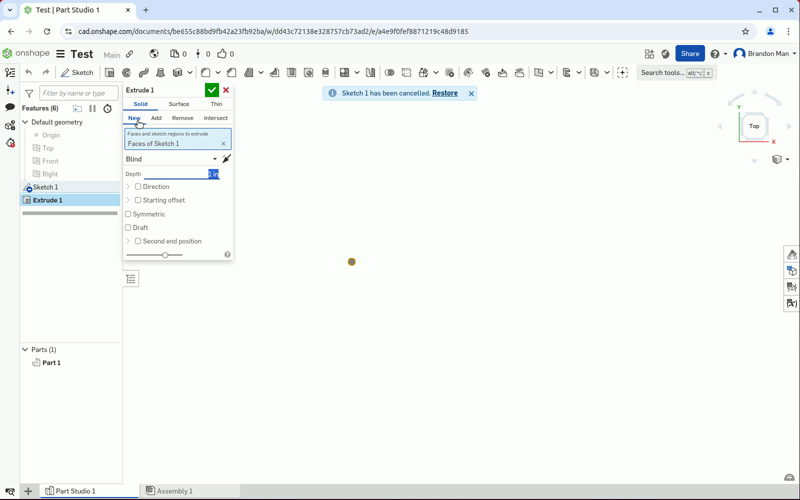
text(10.351)
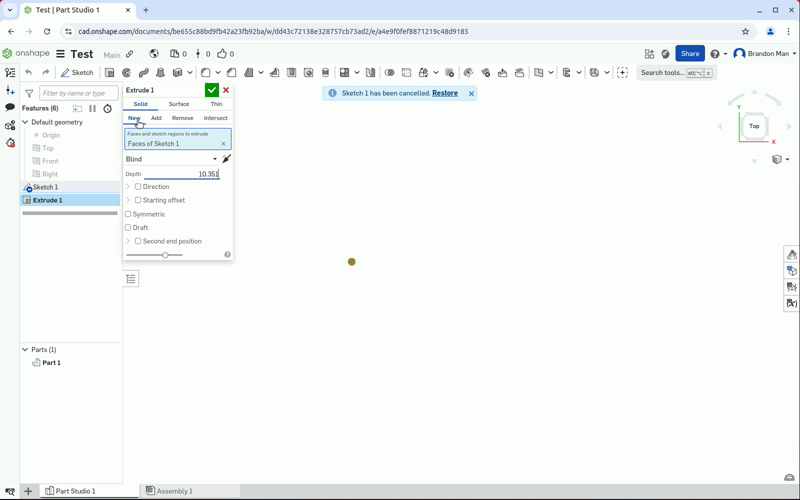
key(enter)
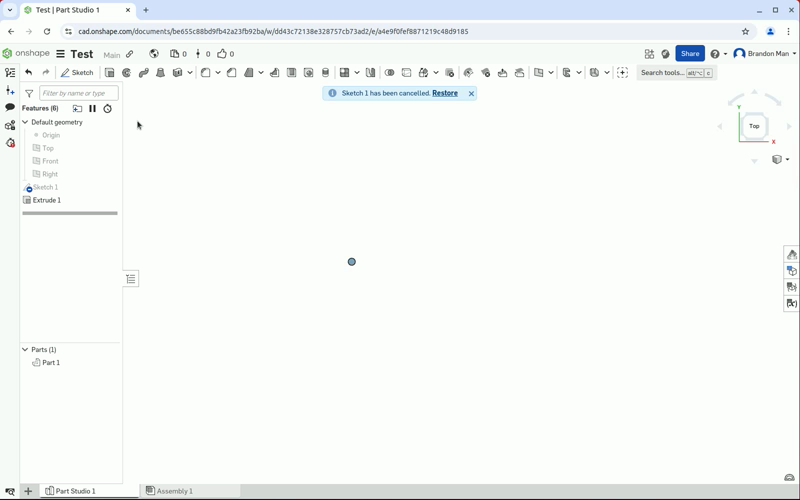
key(shift+h)
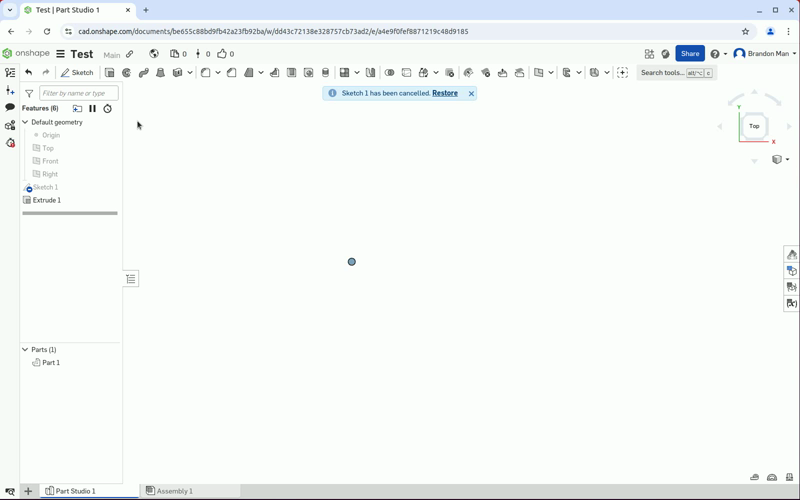
key(shift+h)
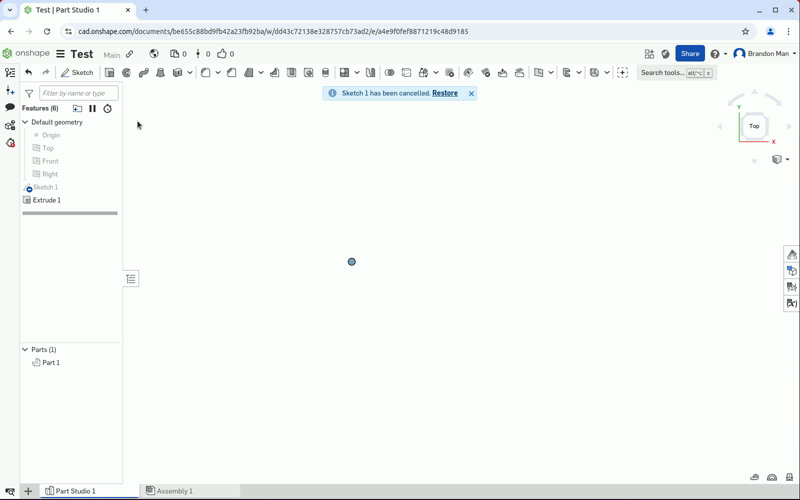
mouse_move(73, 189)
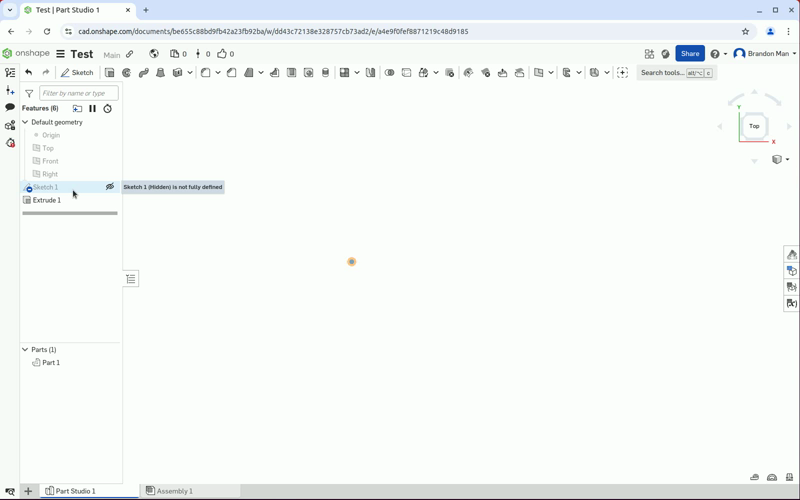
click(73, 189)
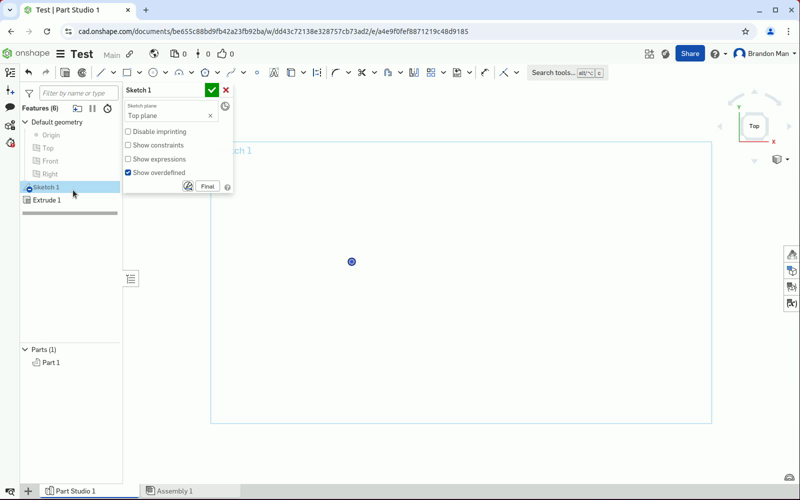
mouse_move(229, 92)
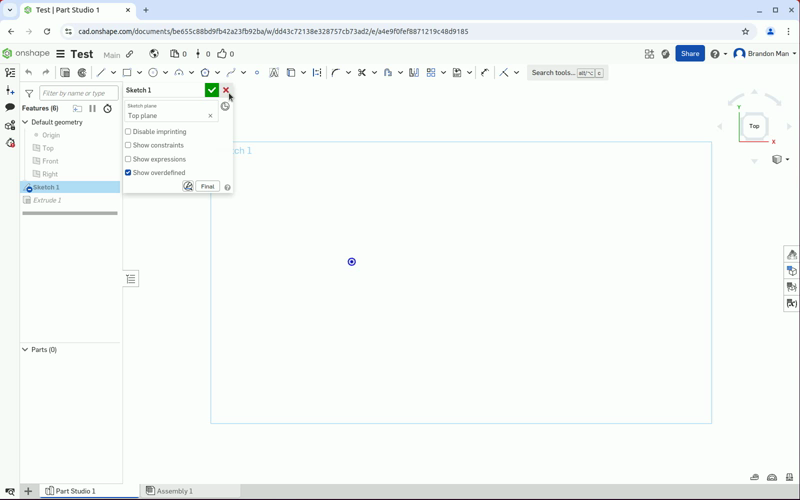
click(229, 92)
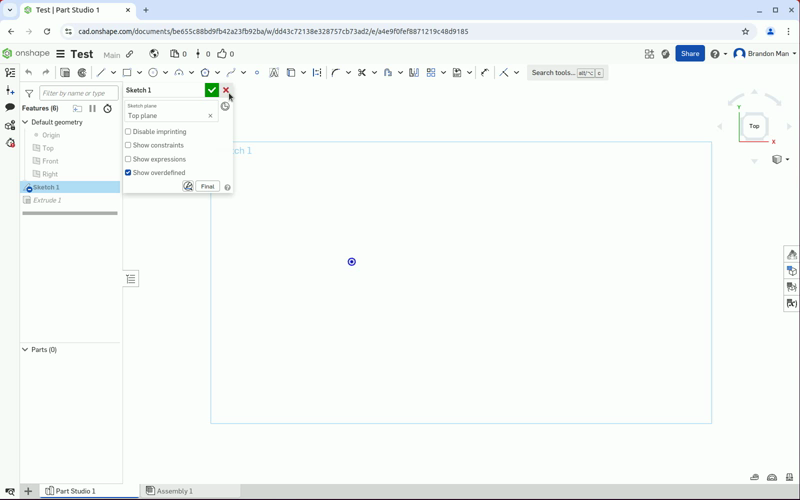
key(shift+s)
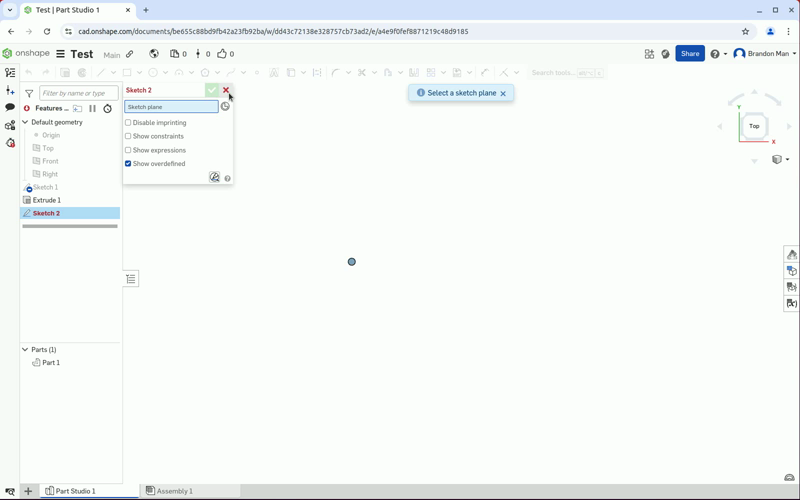
mouse_move(73, 150)
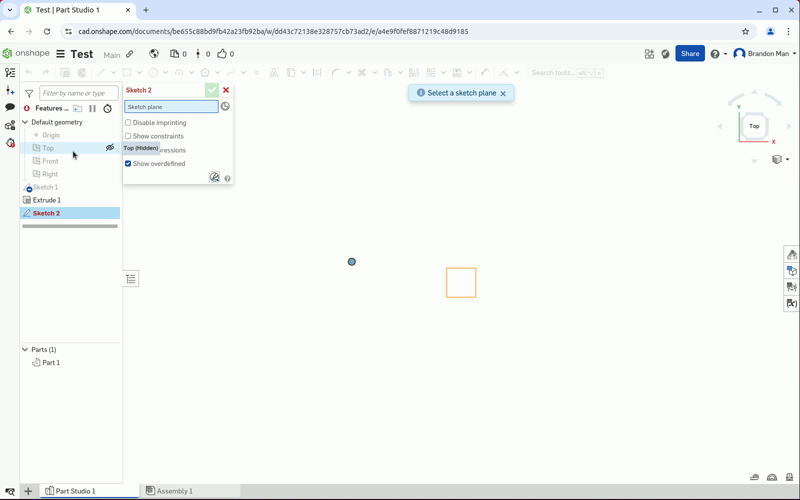
click(73, 150)
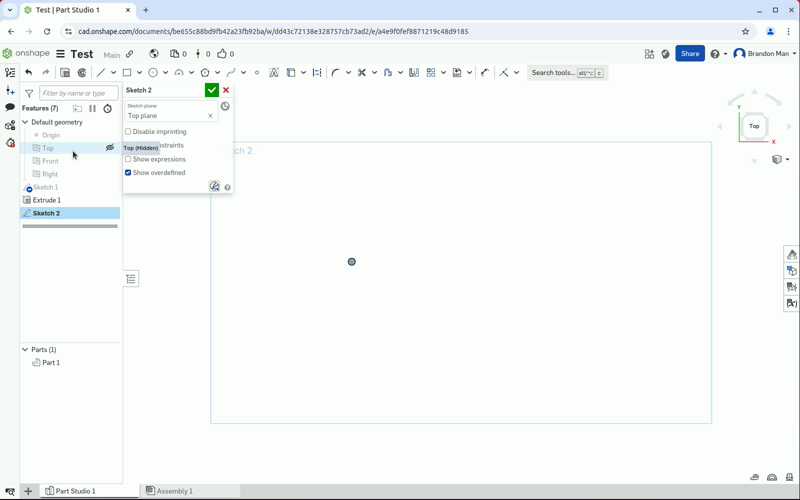
mouse_move(73, 352)
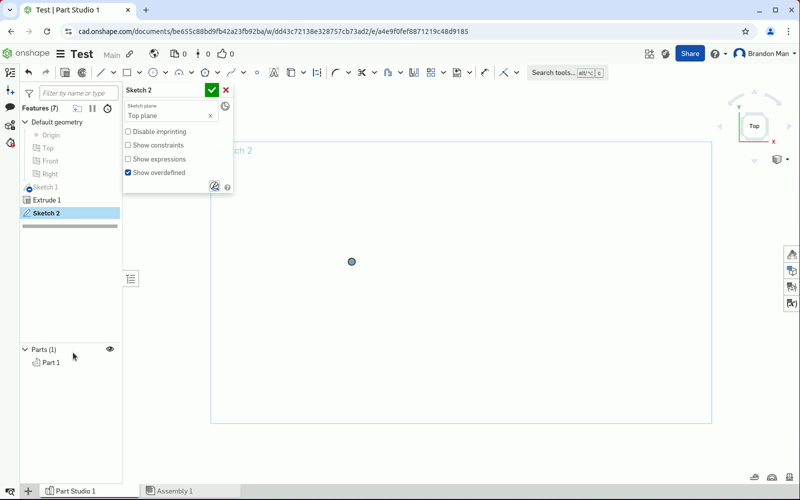
key(y)
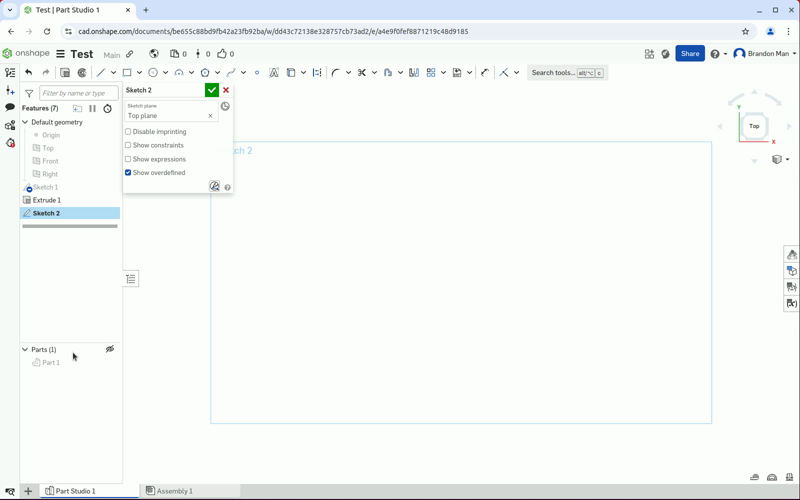
key(c)
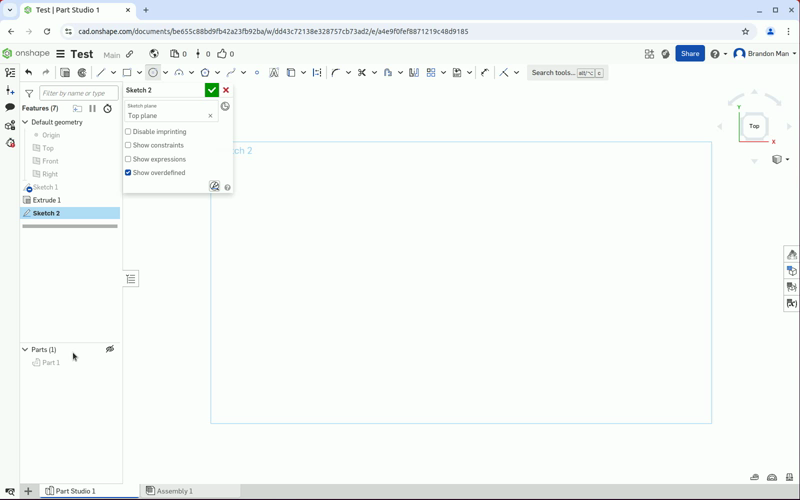
key_down(shift)
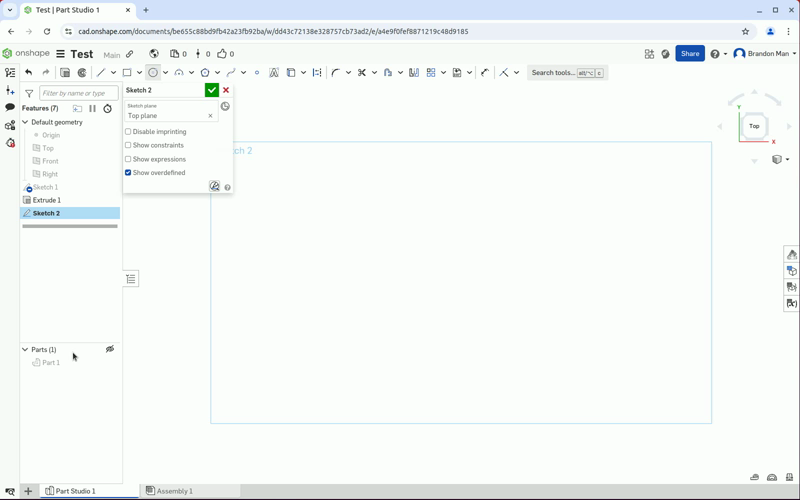
mouse_move(371, 261)
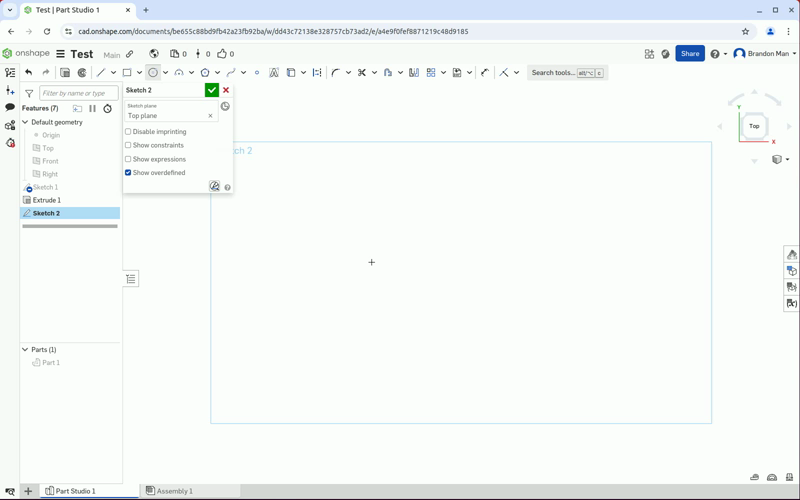
click(371, 261)
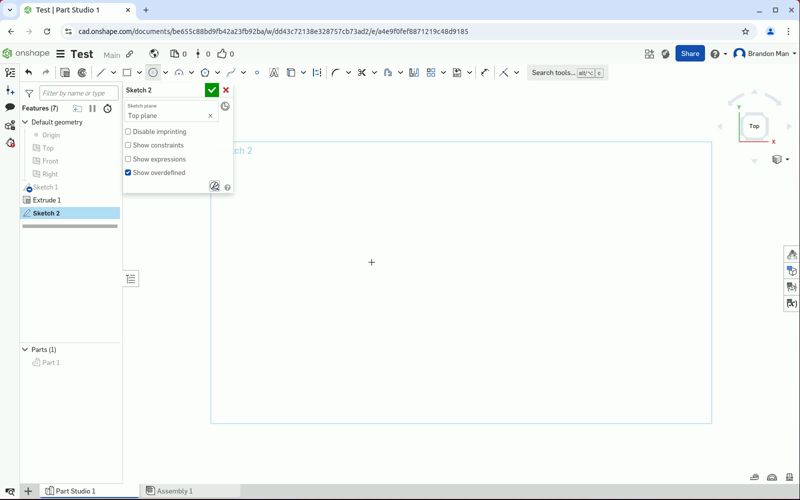
key_up(shift)
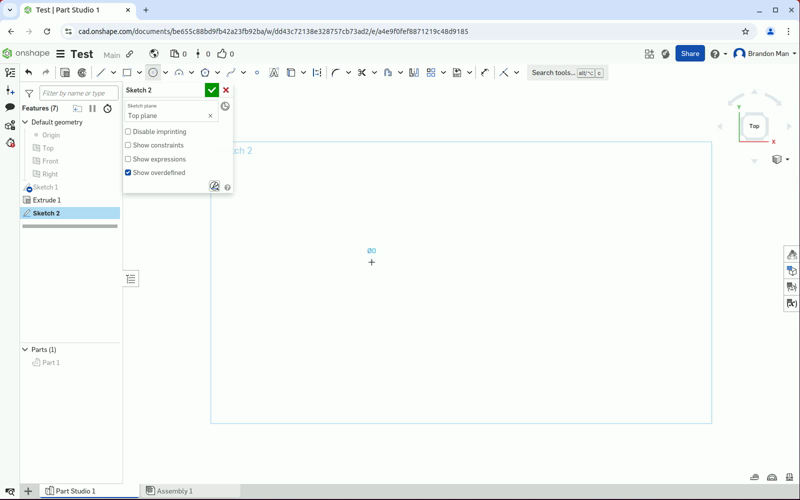
mouse_move(375, 261)
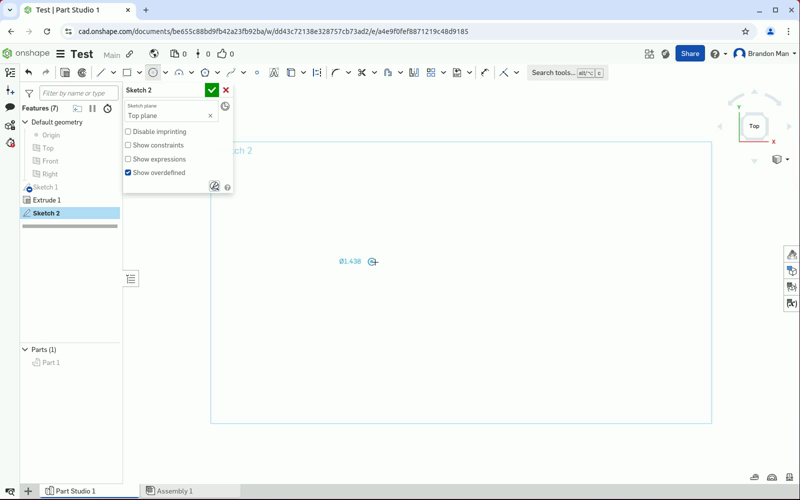
click(375, 261)
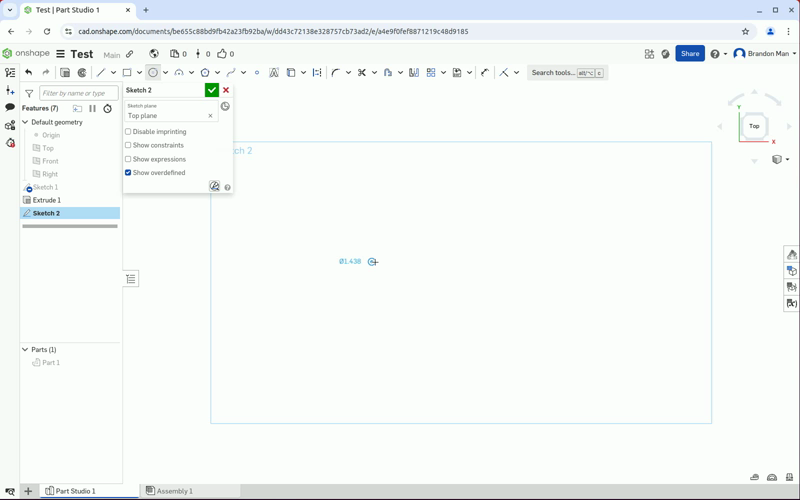
key(esc)
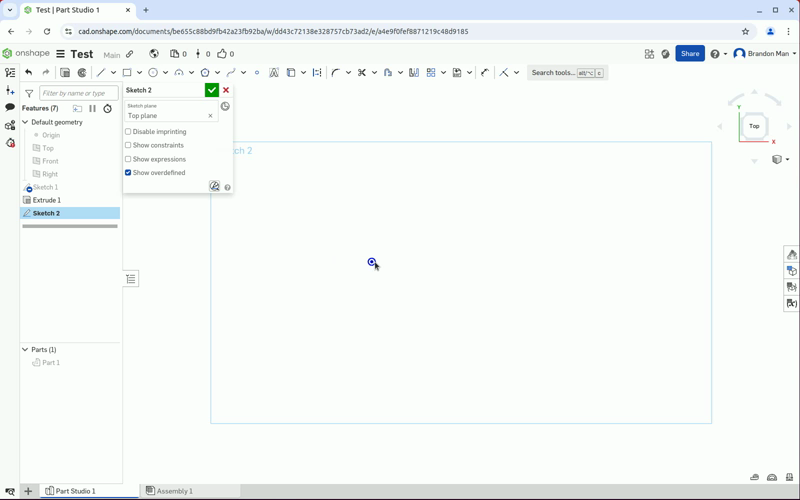
mouse_move(371, 258)
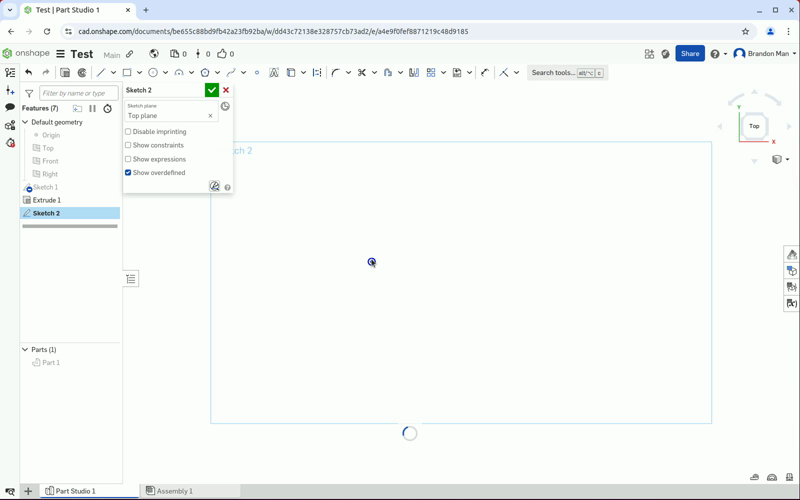
scroll(6)
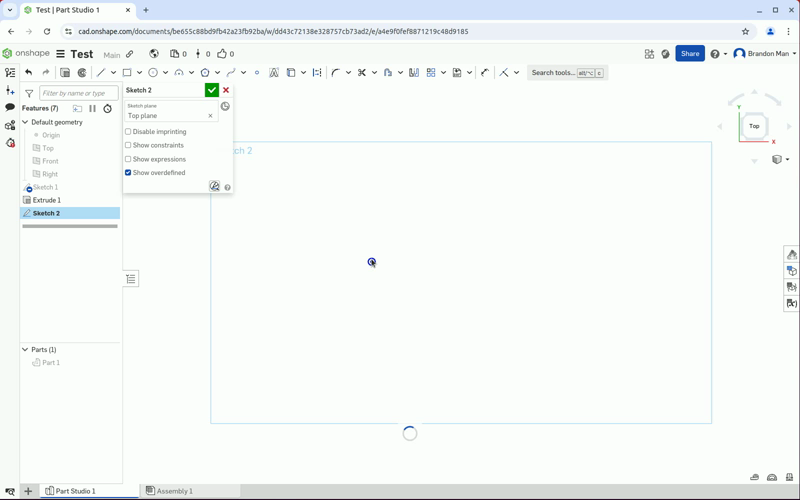
scroll(6)
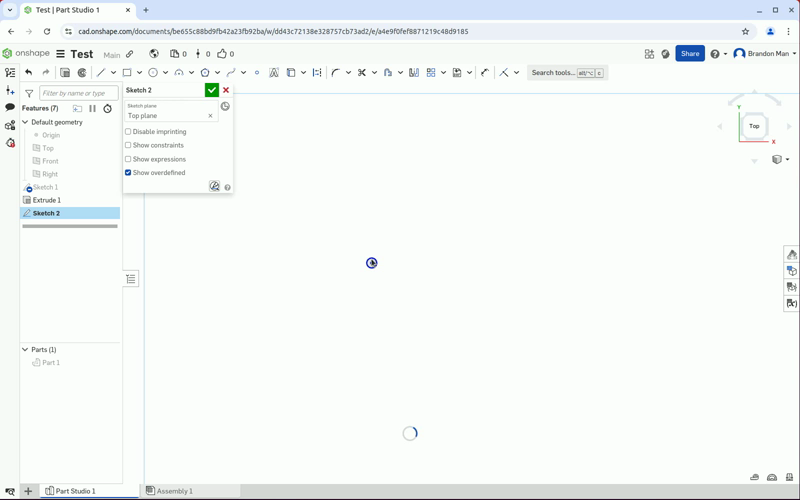
scroll(6)
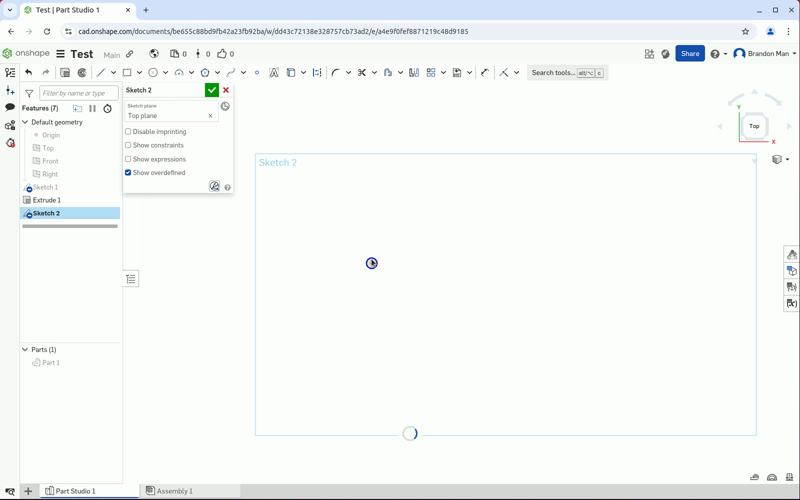
scroll(6)
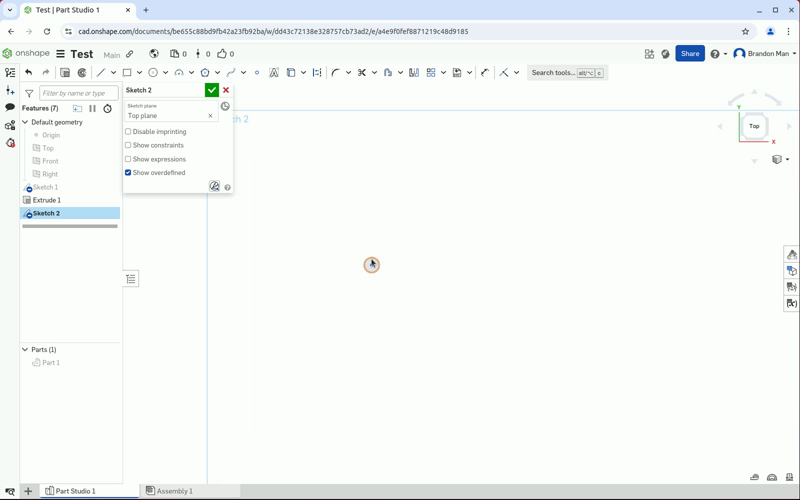
scroll(6)
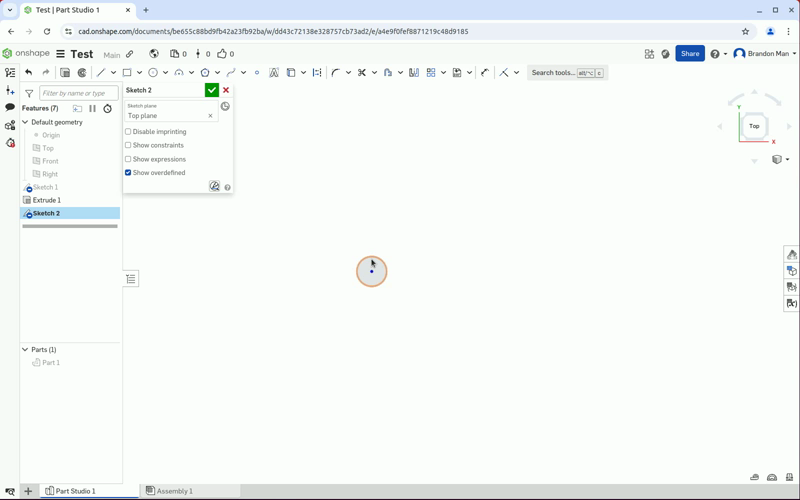
scroll(6)
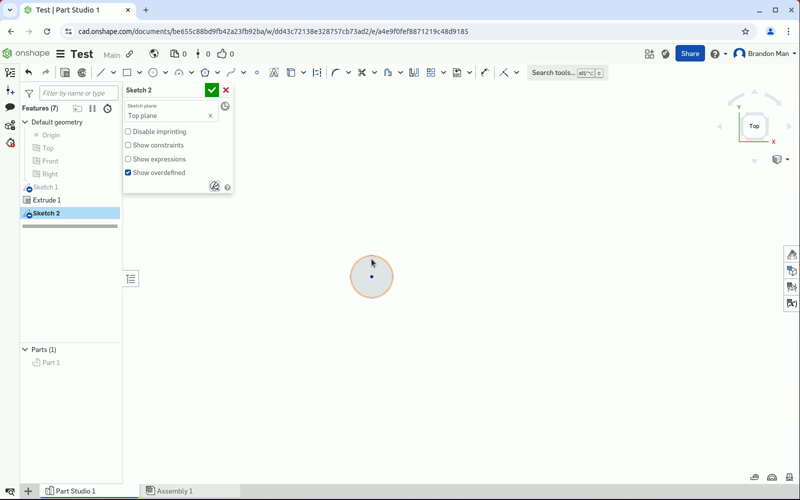
scroll(6)
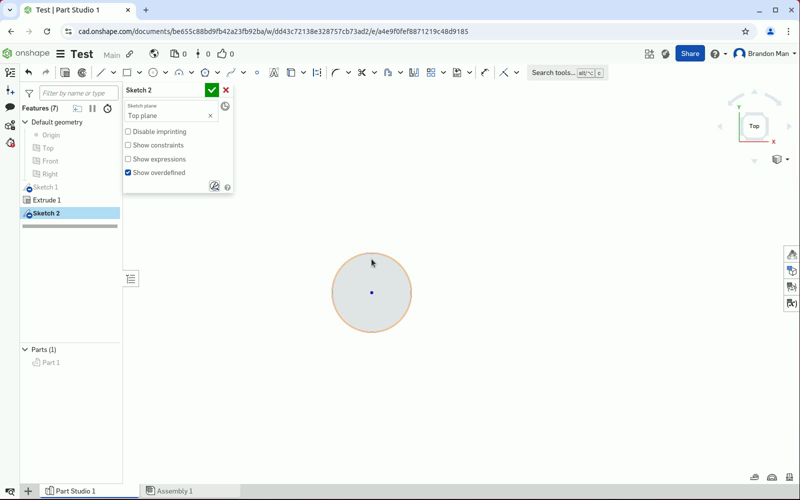
click(371, 258)
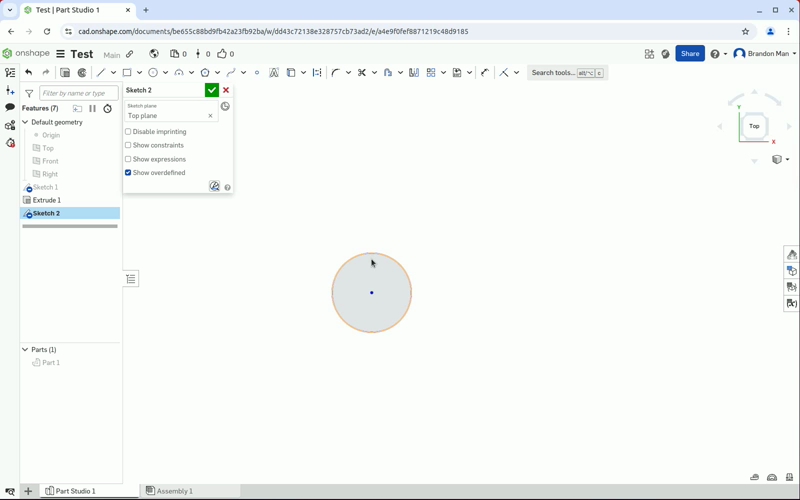
scroll(-6)
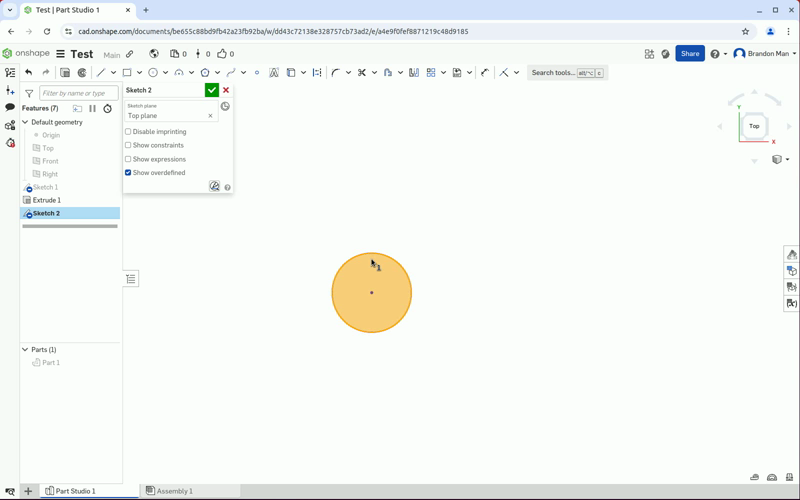
scroll(-6)
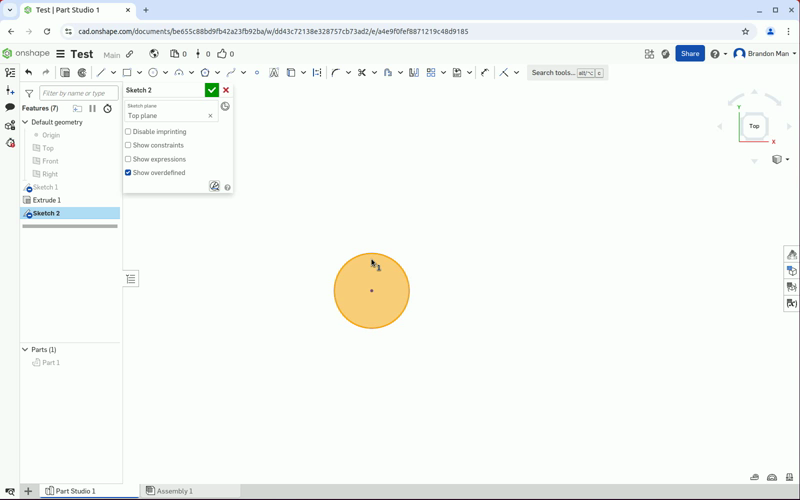
scroll(-6)
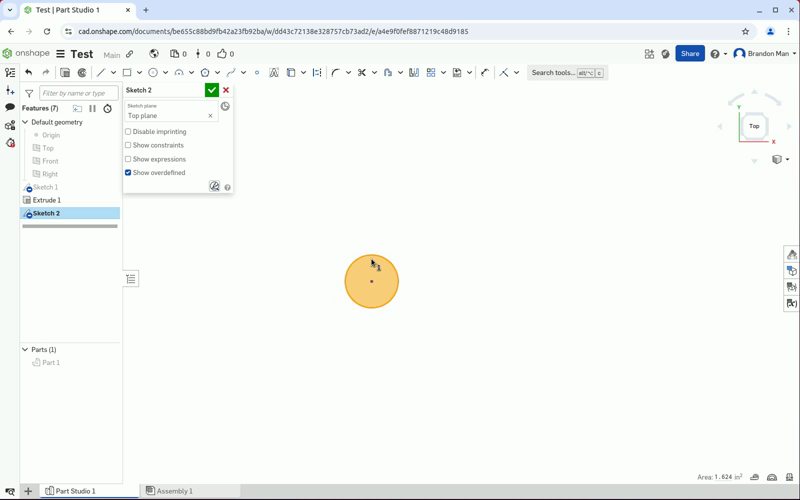
scroll(-6)
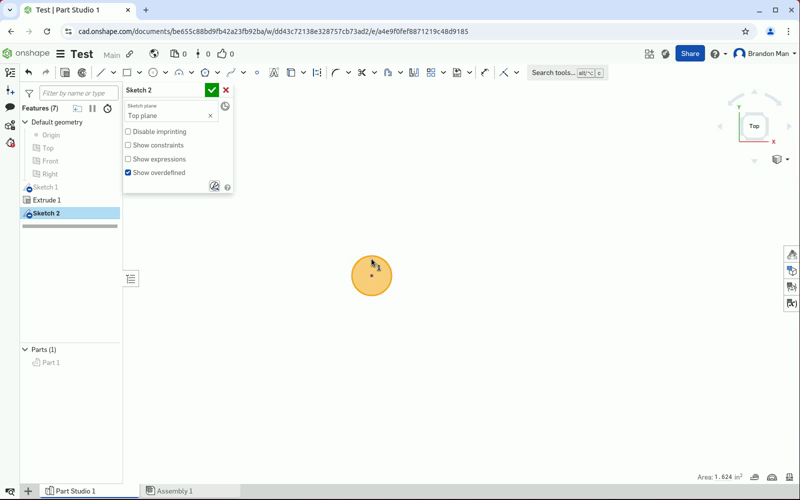
scroll(-6)
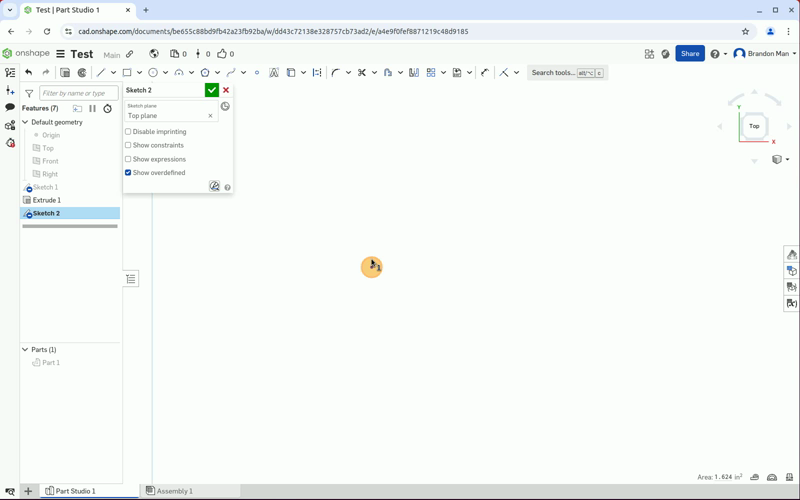
scroll(-6)
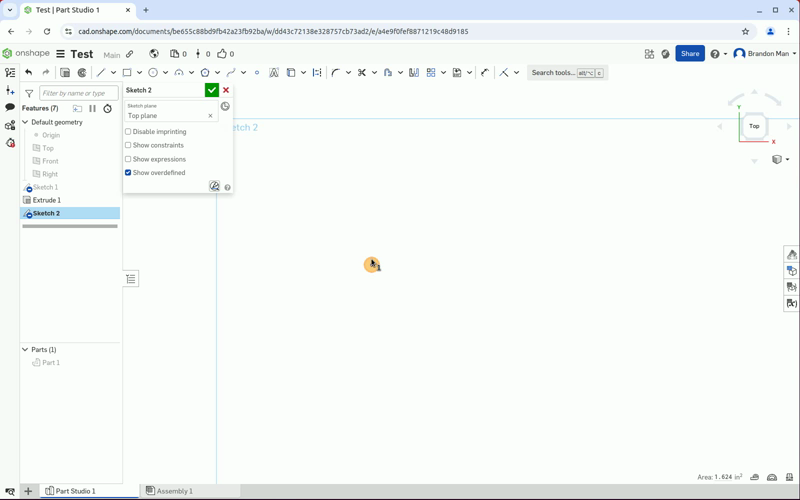
scroll(-6)
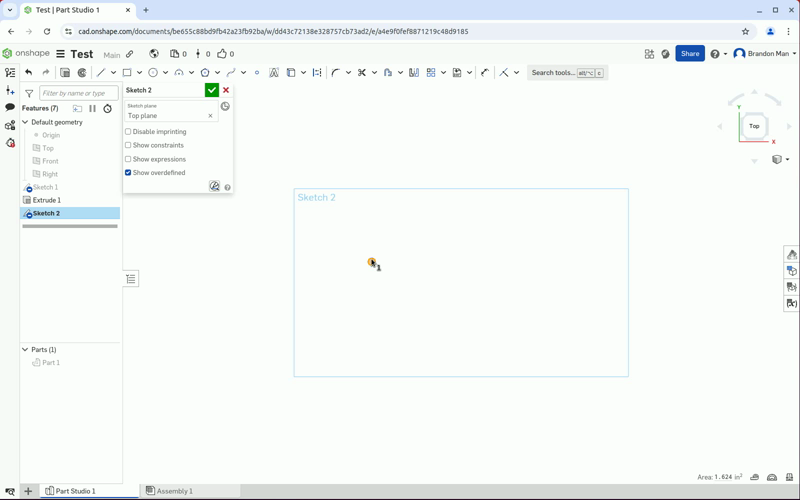
mouse_move(73, 352)
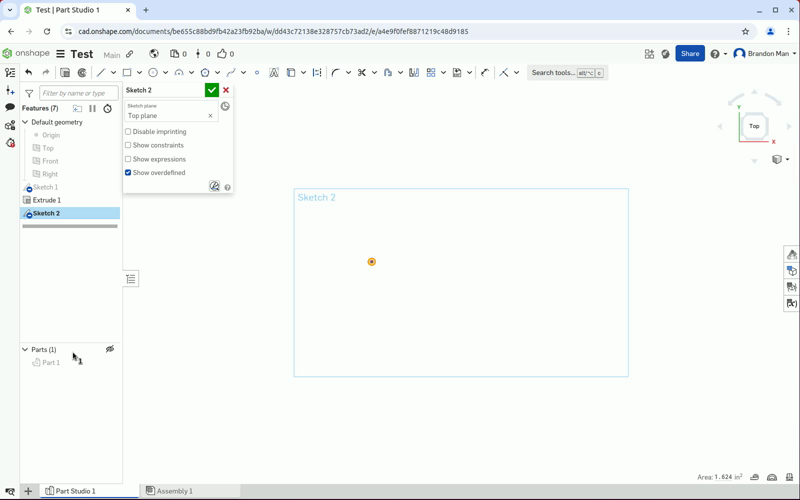
key(shift+y)
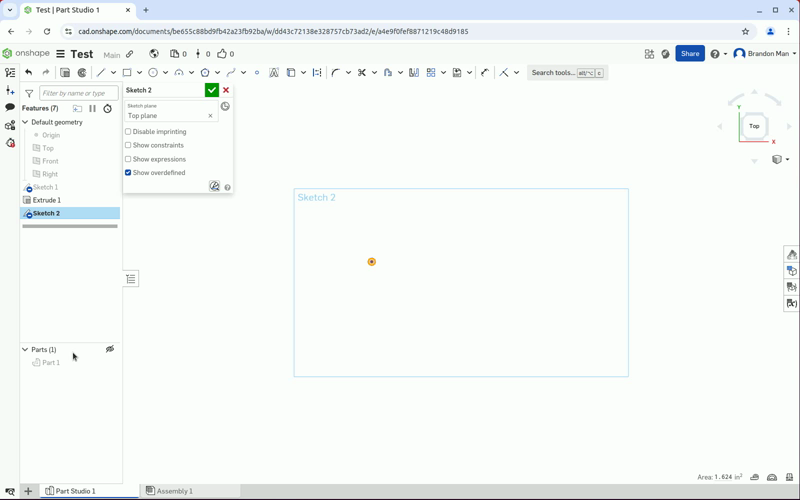
key(shift+e)
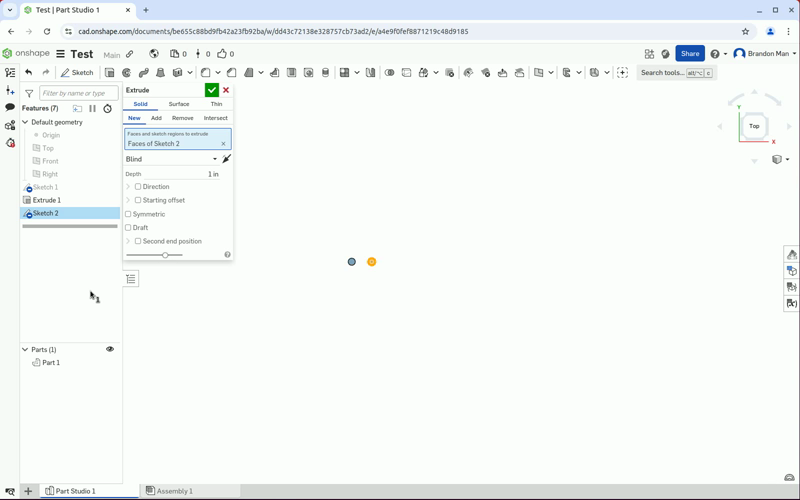
mouse_move(143, 106)
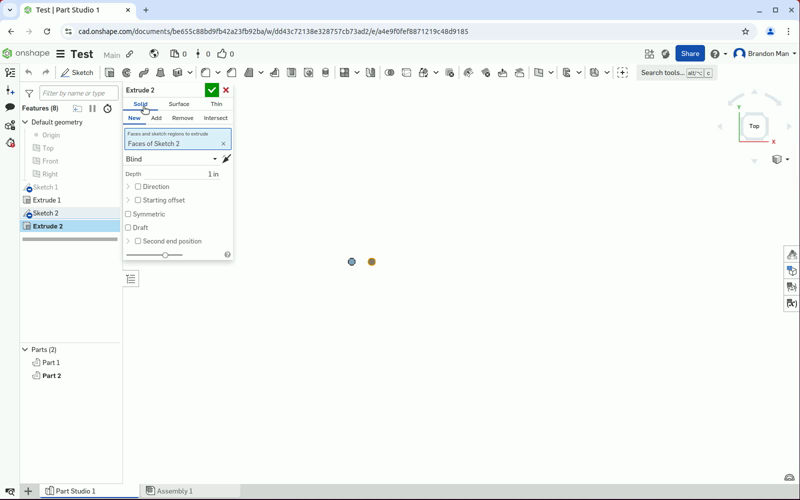
click(143, 106)
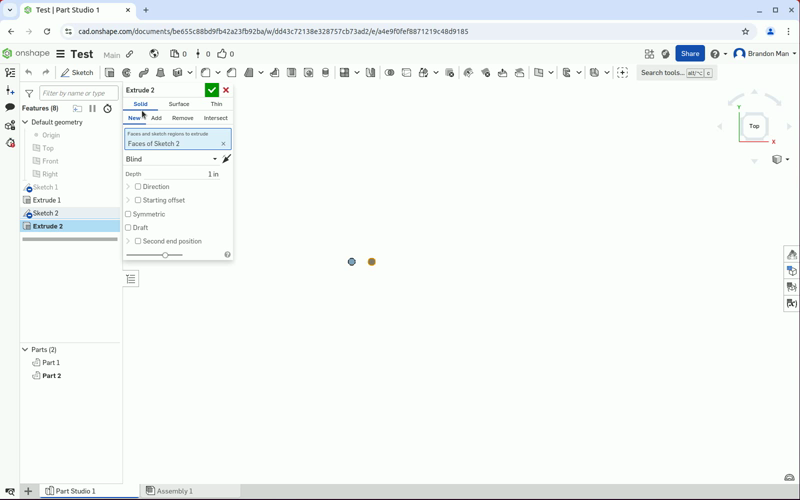
mouse_move(137, 120)
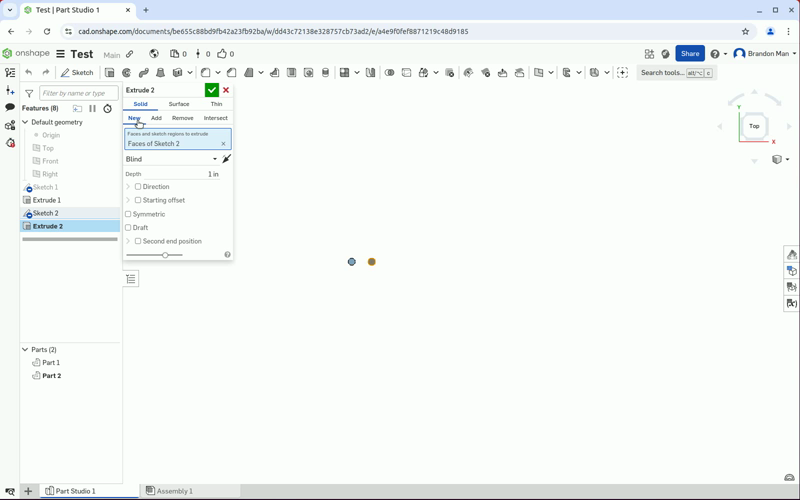
click(137, 120)
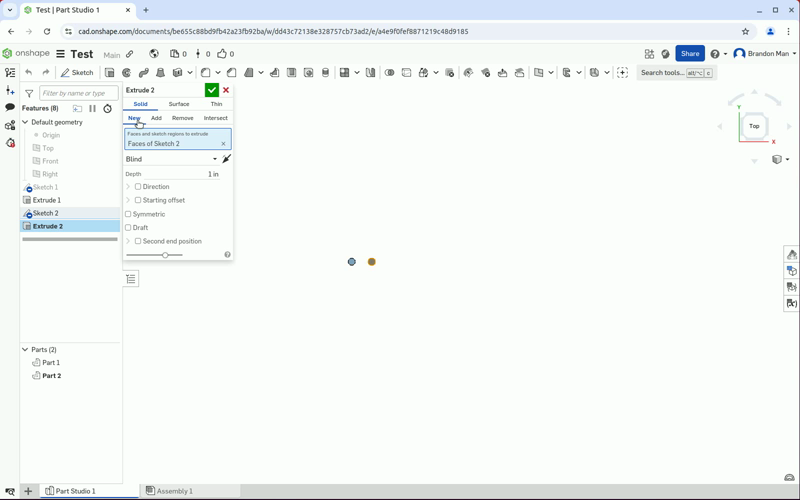
key(tab, 4)
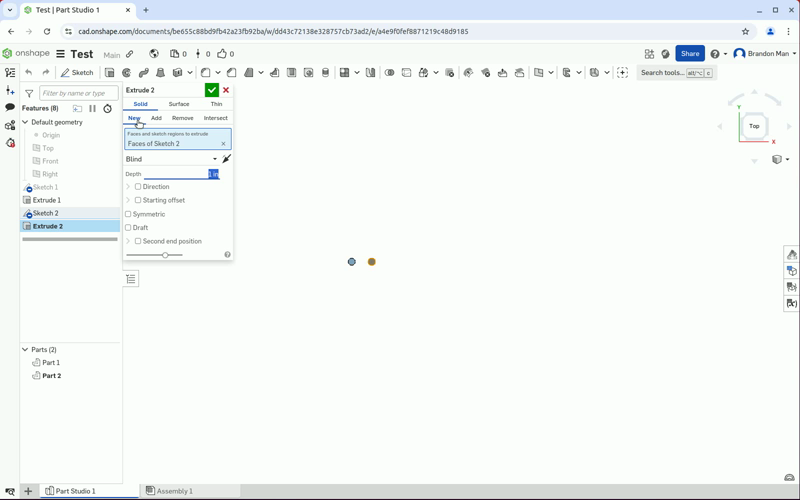
text(10.351)
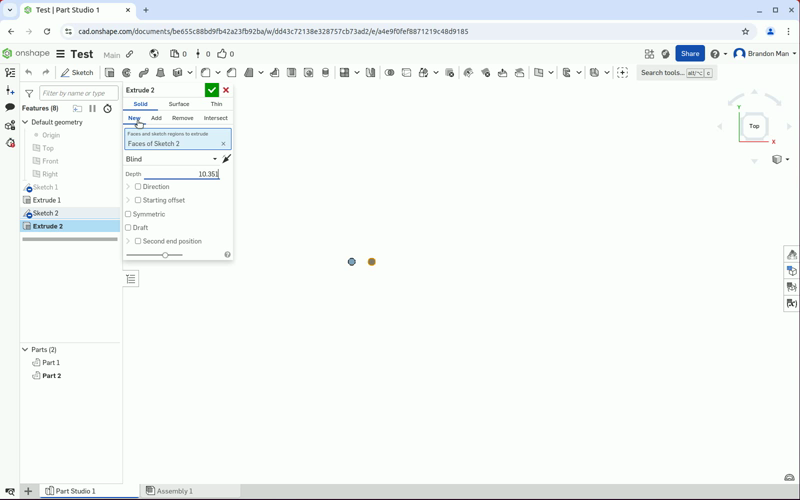
key(enter)
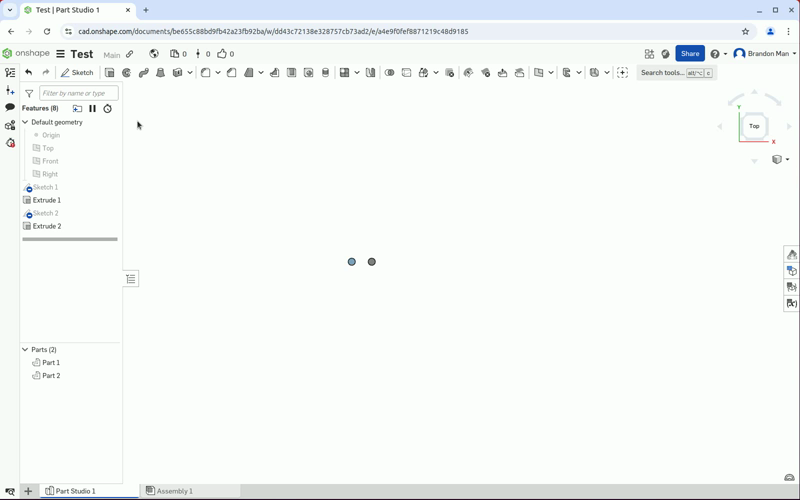
key(shift+h)
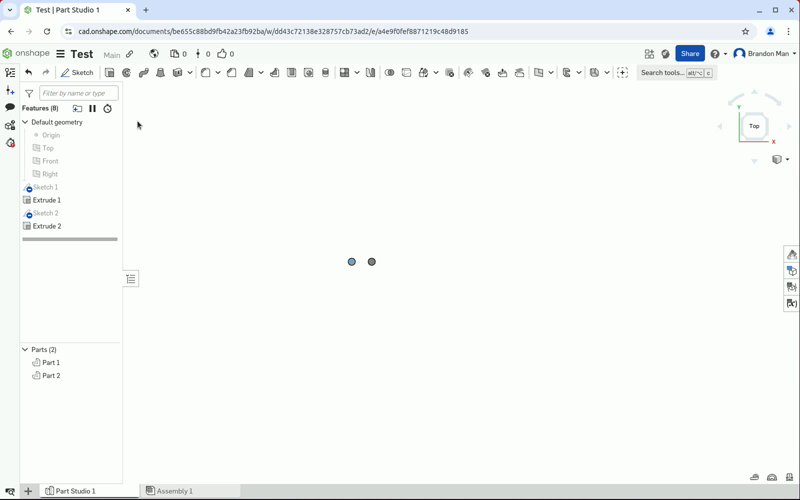
key(shift+h)
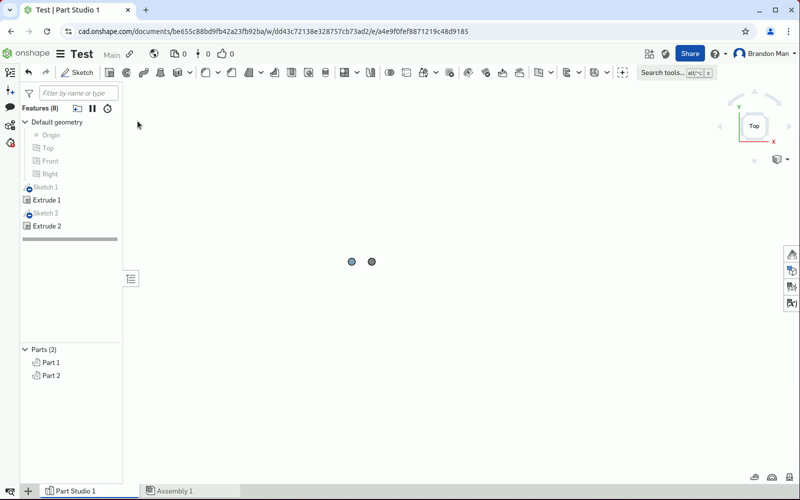
mouse_move(73, 189)
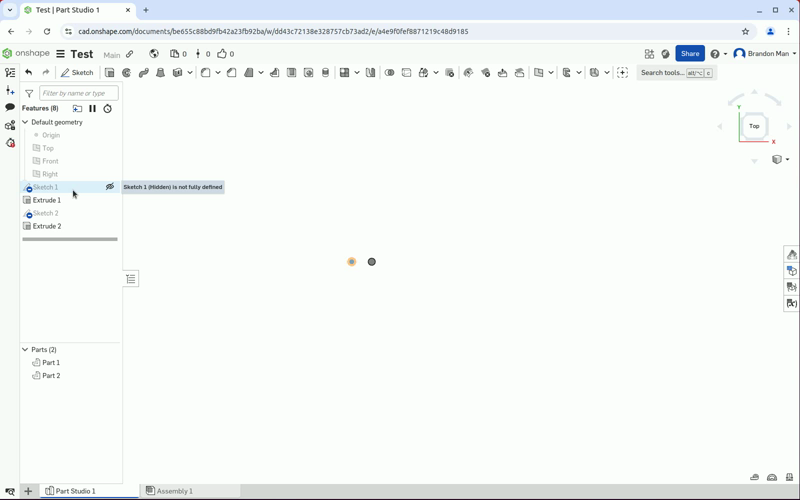
click(73, 189)
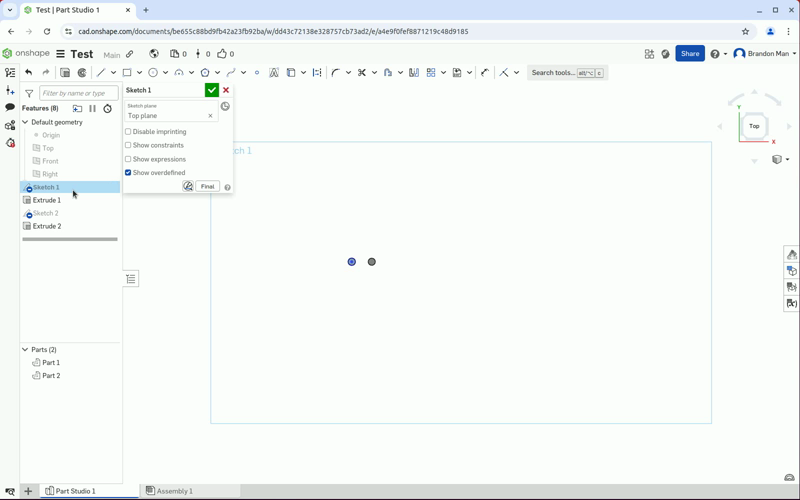
mouse_move(229, 92)
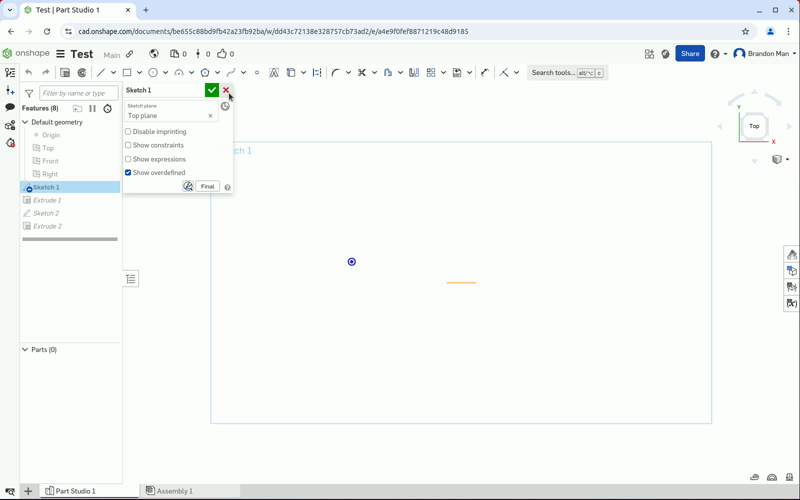
click(229, 92)
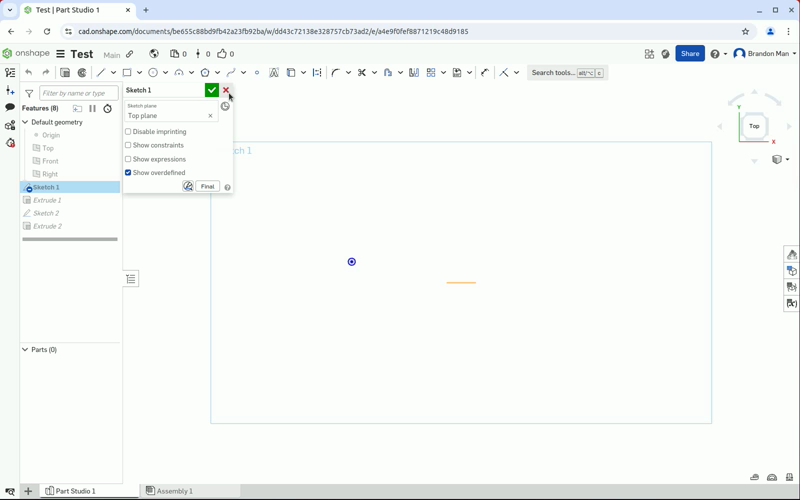
key(shift+s)
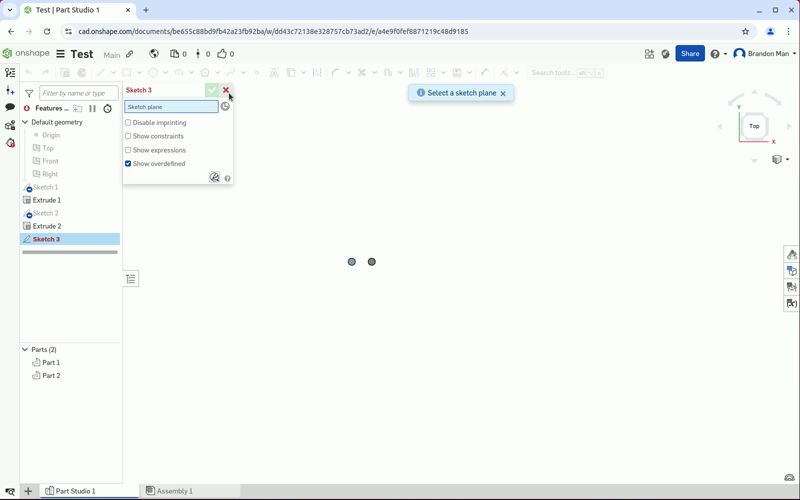
mouse_move(73, 150)
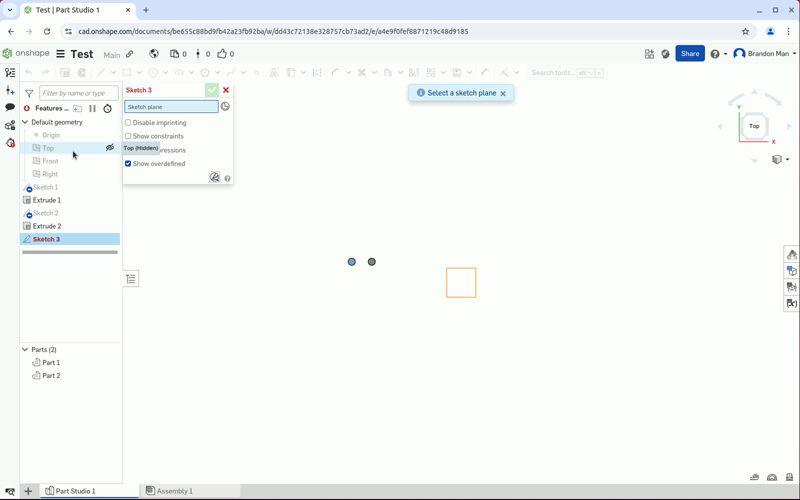
click(73, 150)
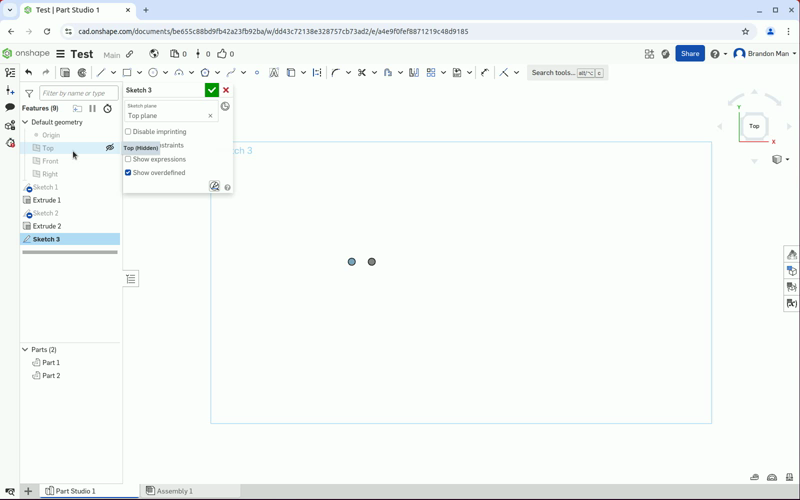
mouse_move(73, 352)
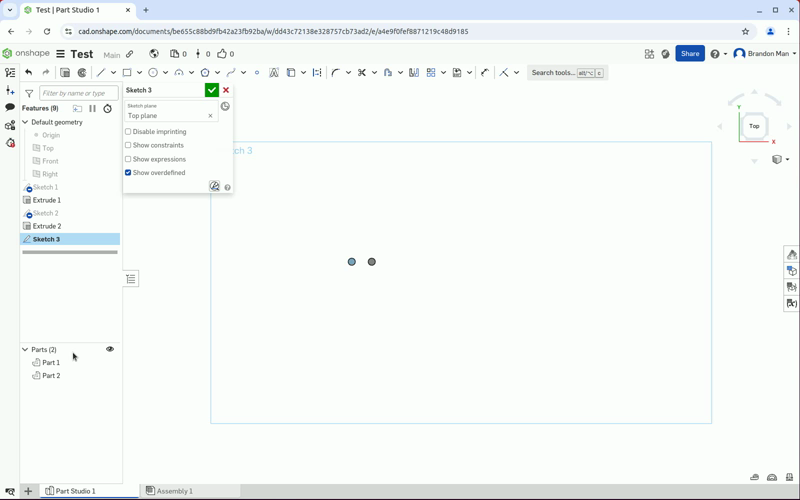
key(y)
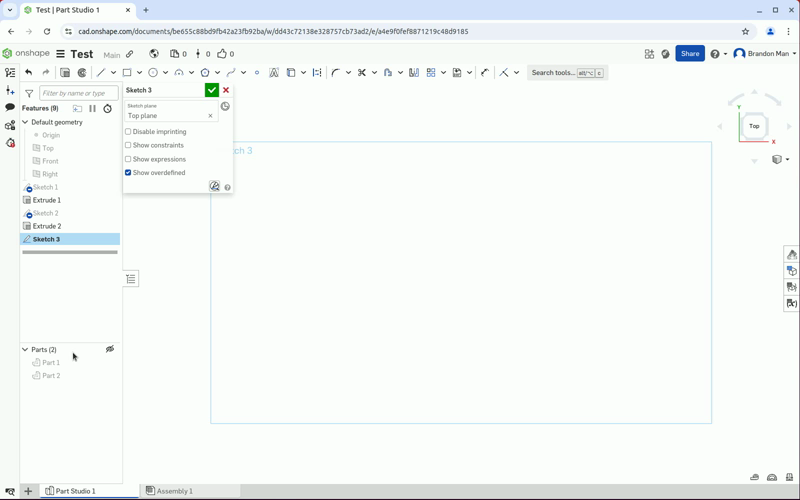
key(c)
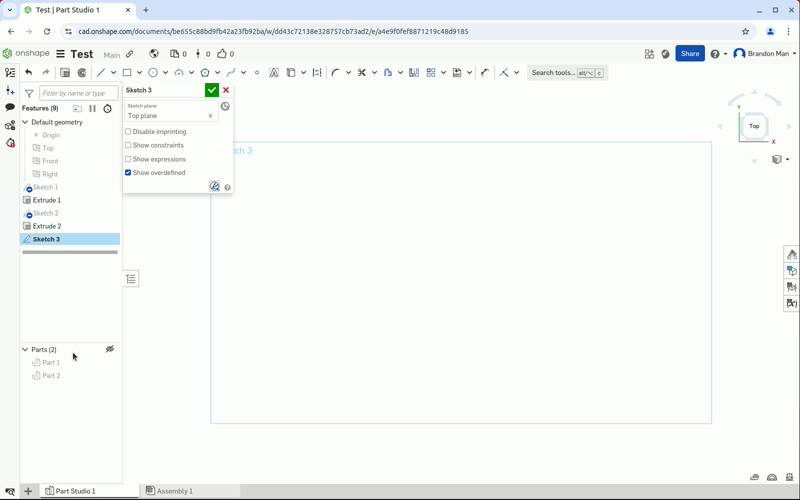
key_down(shift)
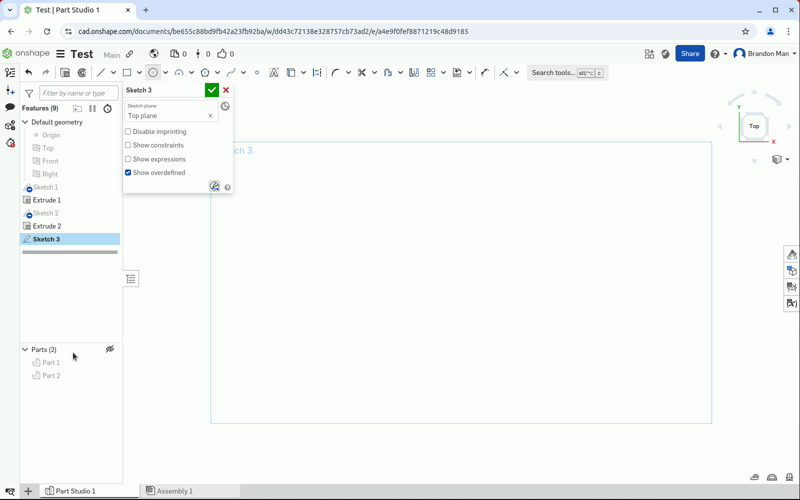
mouse_move(393, 265)
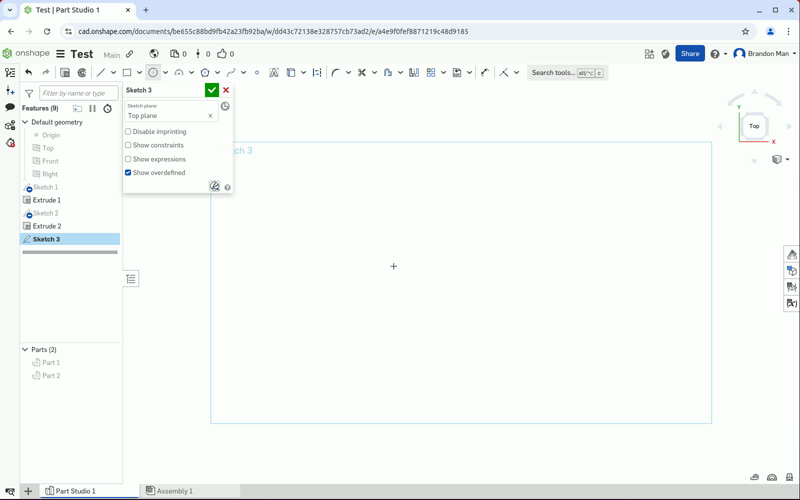
click(393, 265)
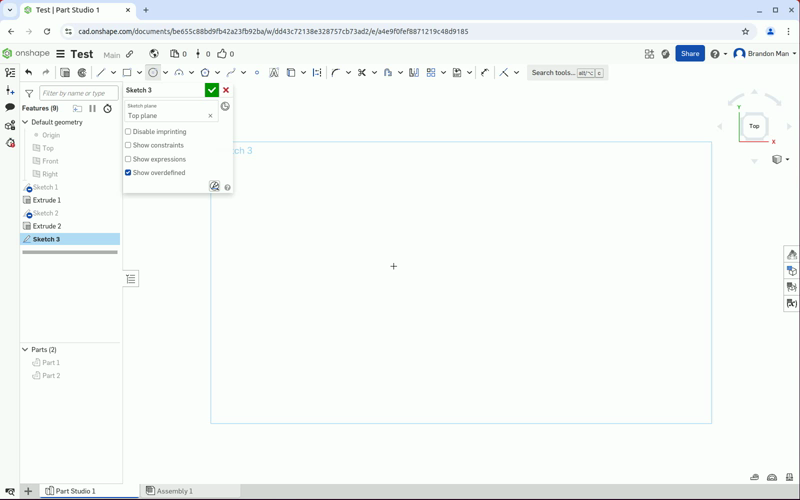
key_up(shift)
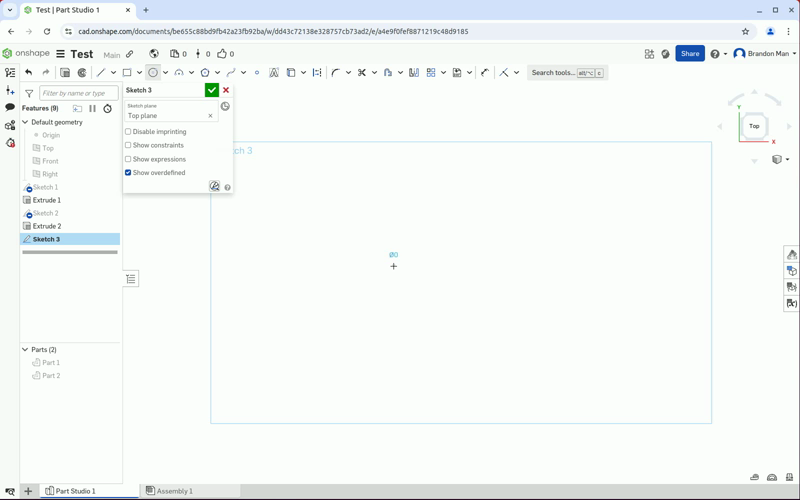
mouse_move(397, 265)
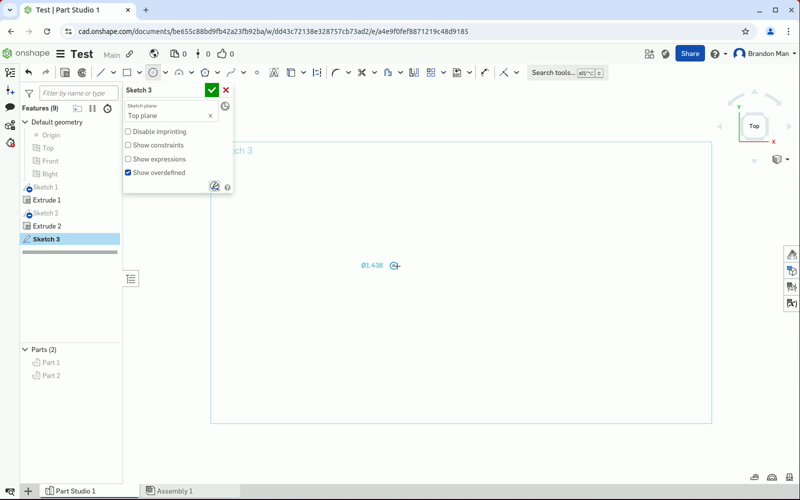
click(397, 265)
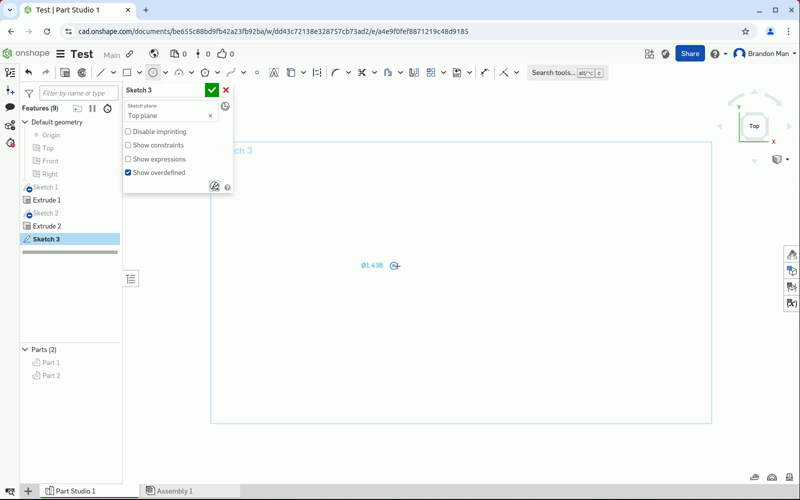
key(esc)
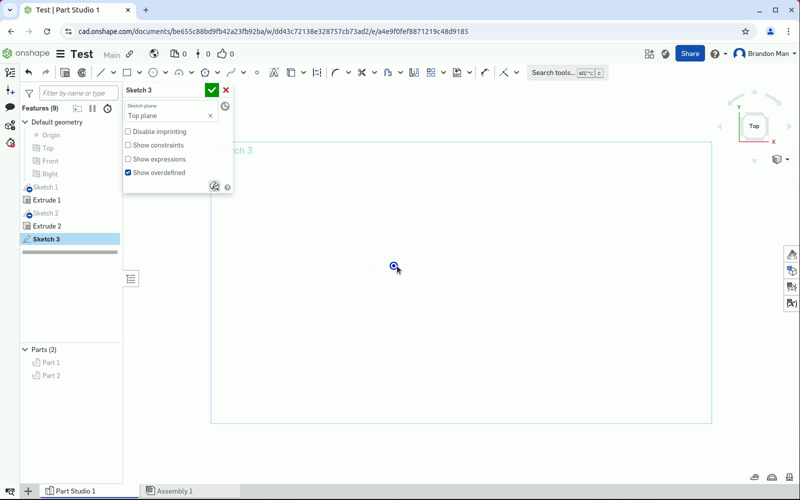
mouse_move(390, 266)
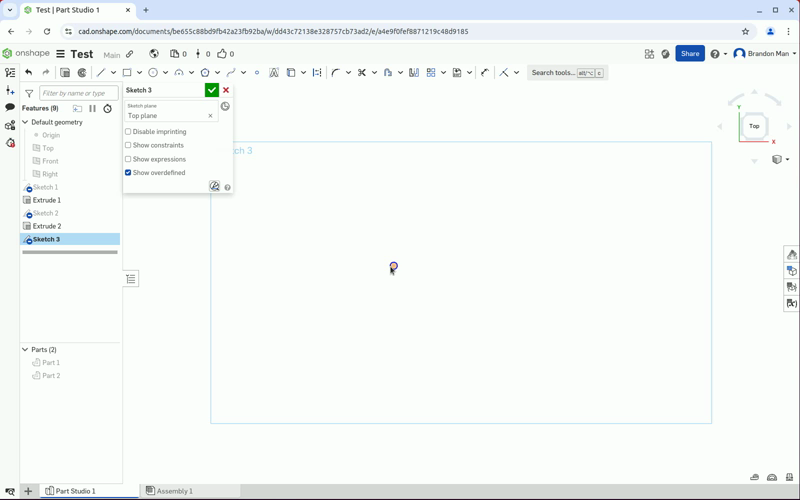
scroll(6)
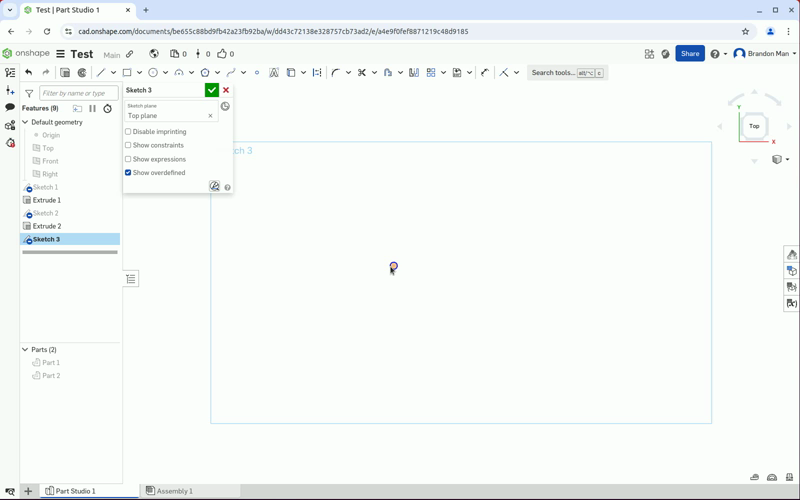
scroll(6)
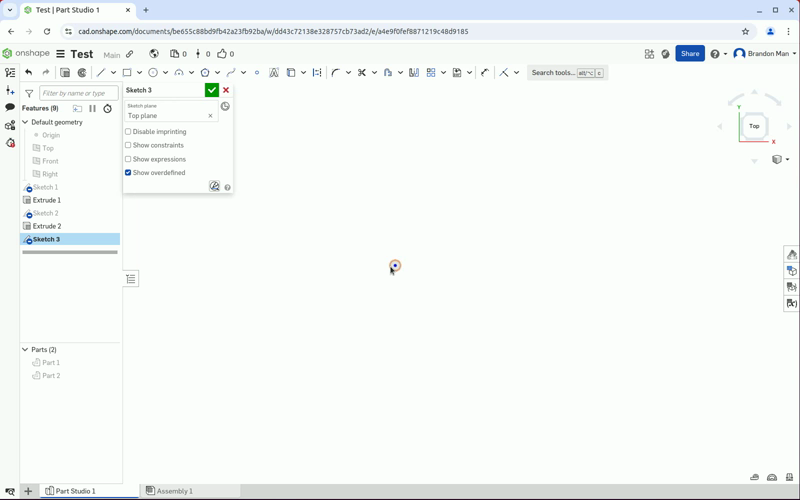
scroll(6)
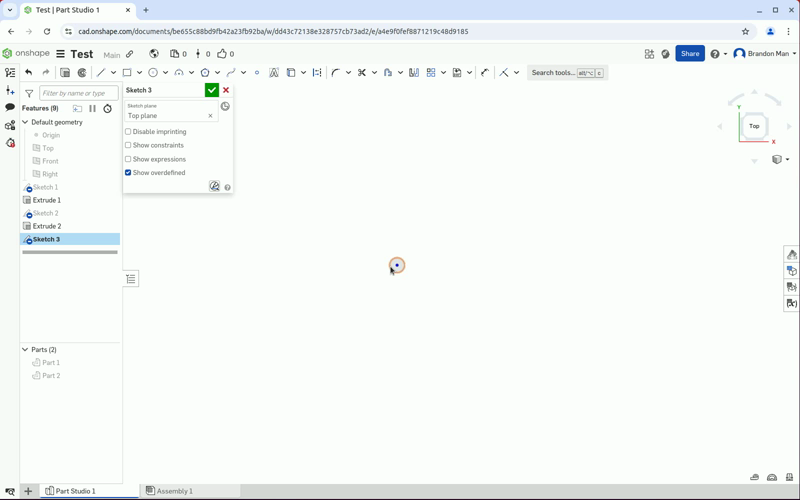
scroll(6)
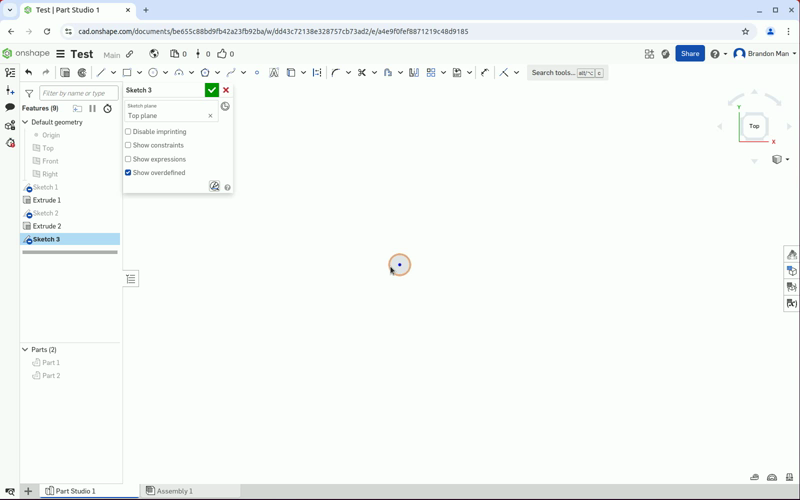
scroll(6)
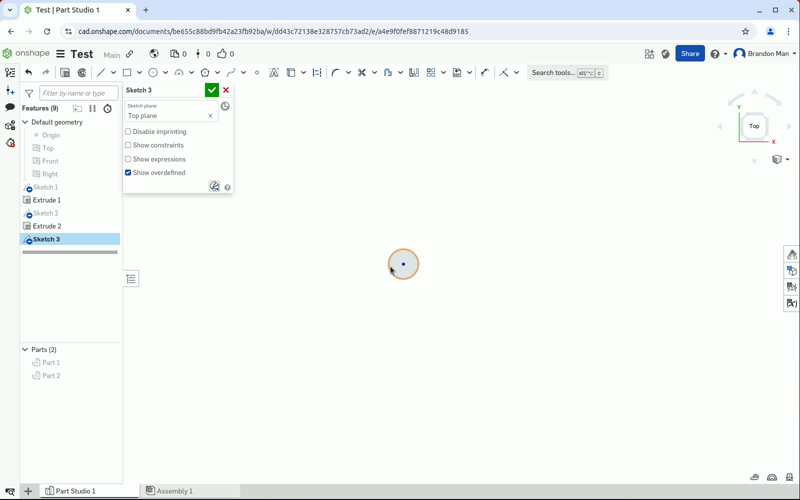
scroll(6)
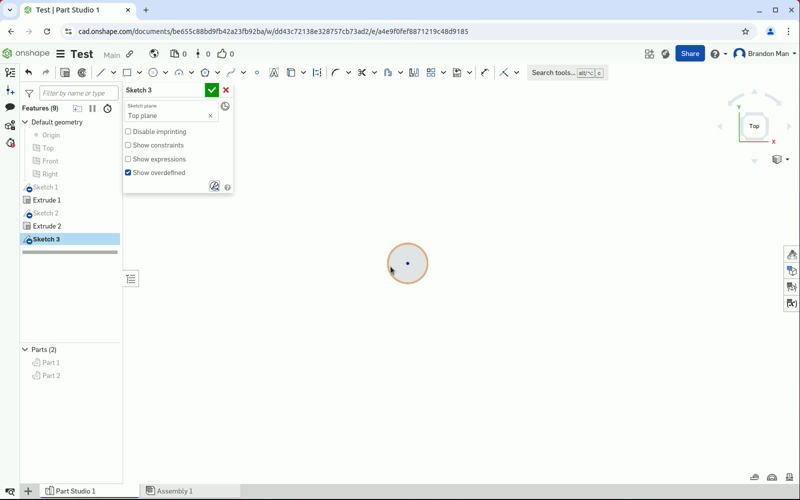
scroll(6)
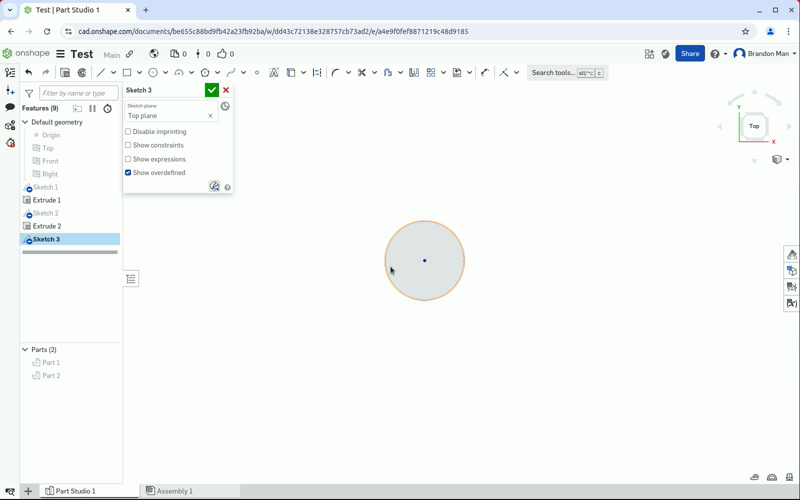
click(390, 266)
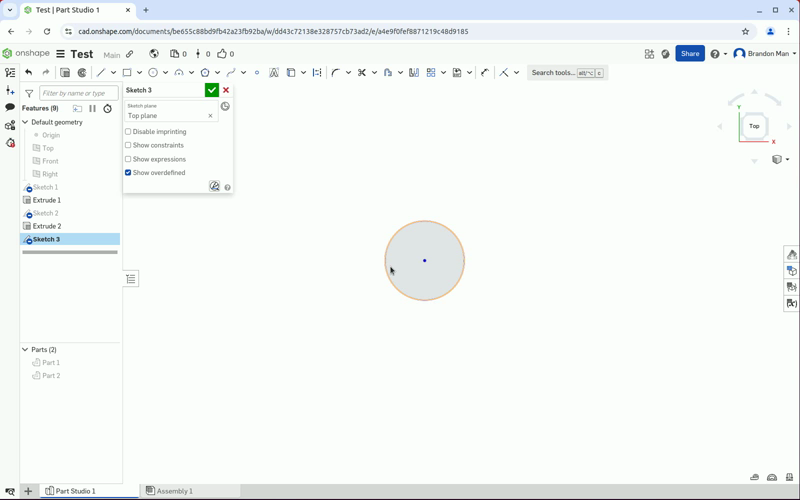
scroll(-6)
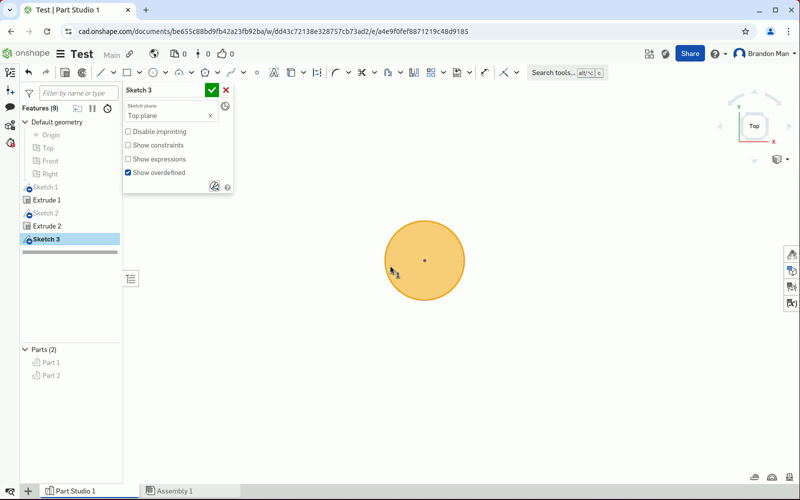
scroll(-6)
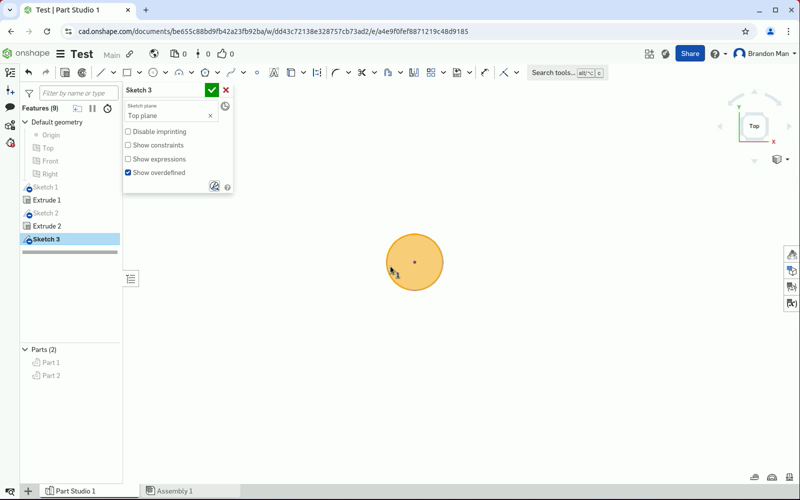
scroll(-6)
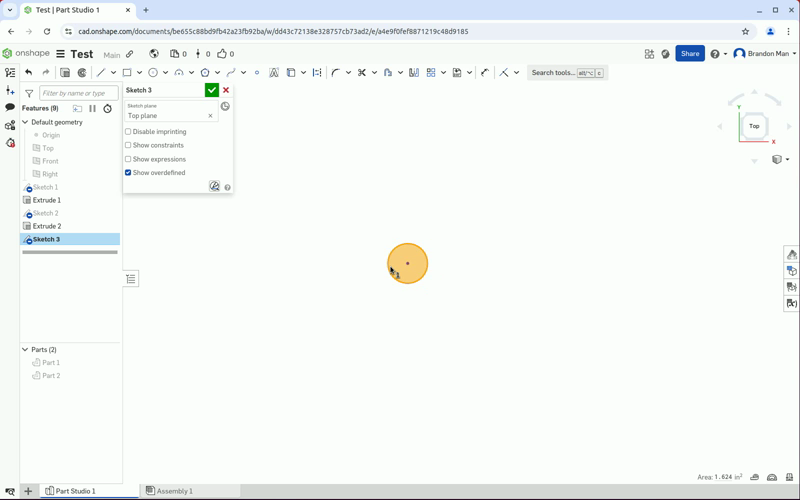
scroll(-6)
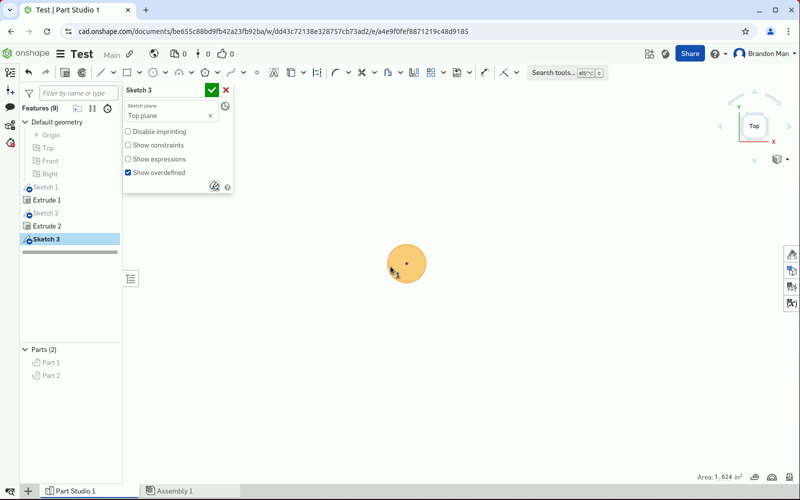
scroll(-6)
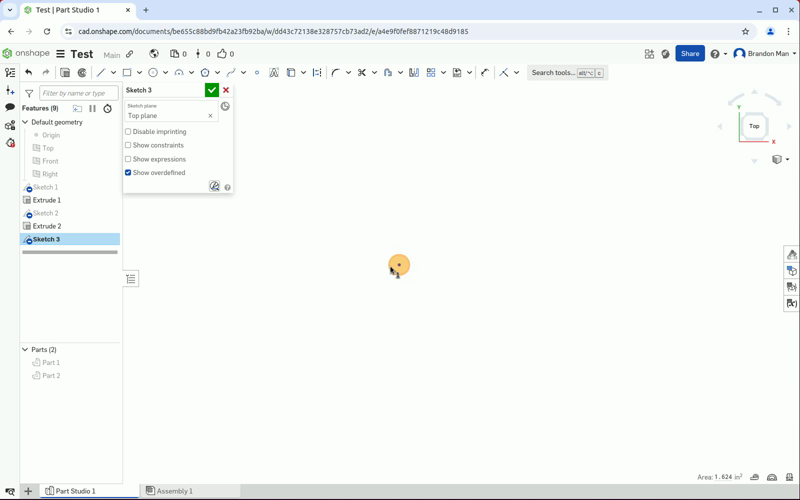
scroll(-6)
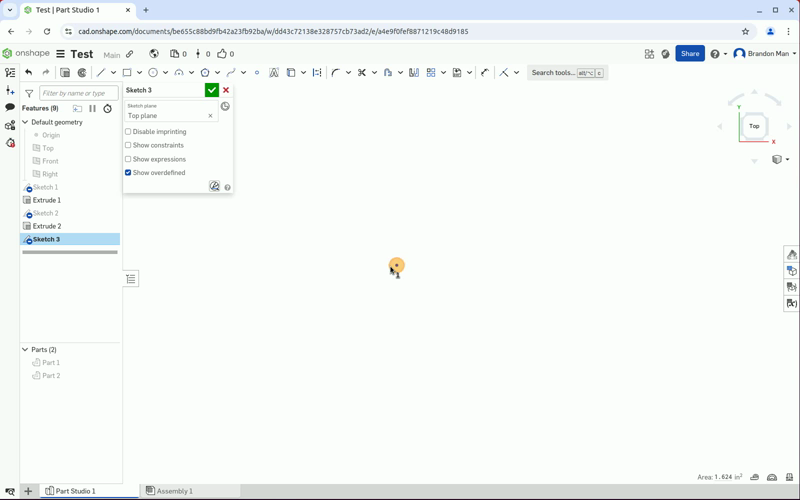
scroll(-6)
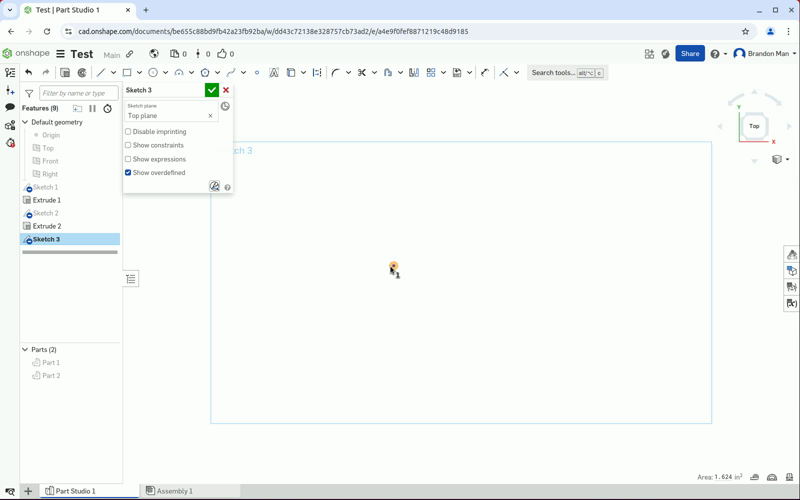
mouse_move(73, 352)
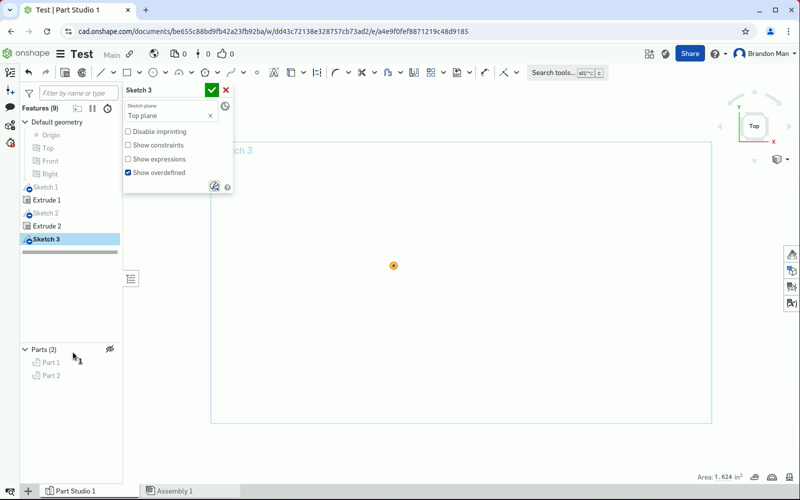
key(shift+y)
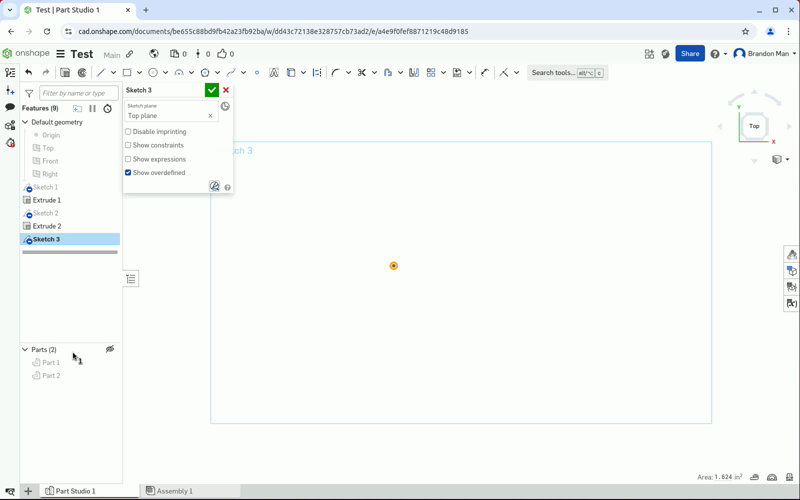
key(shift+e)
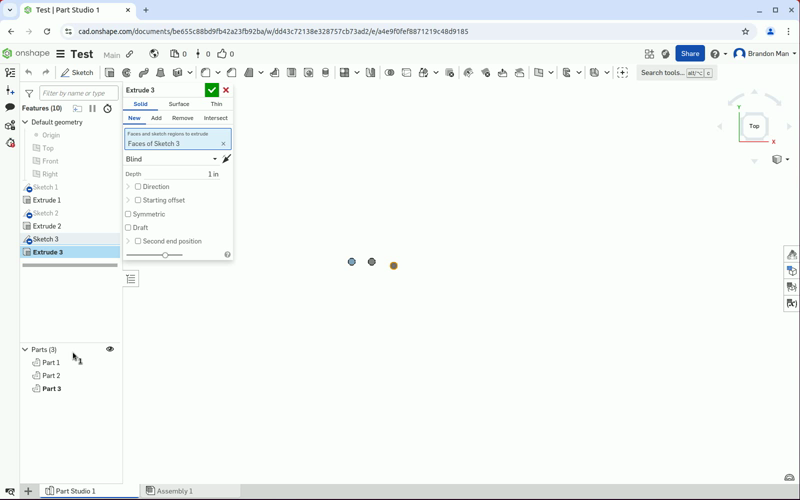
mouse_move(143, 106)
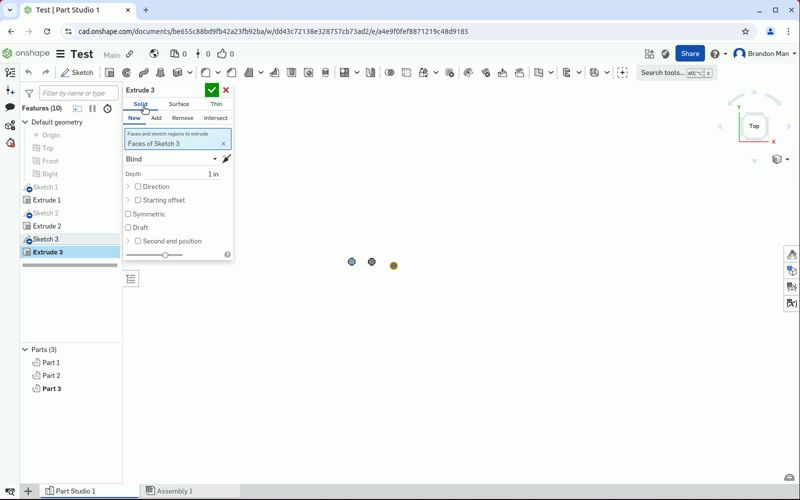
click(143, 106)
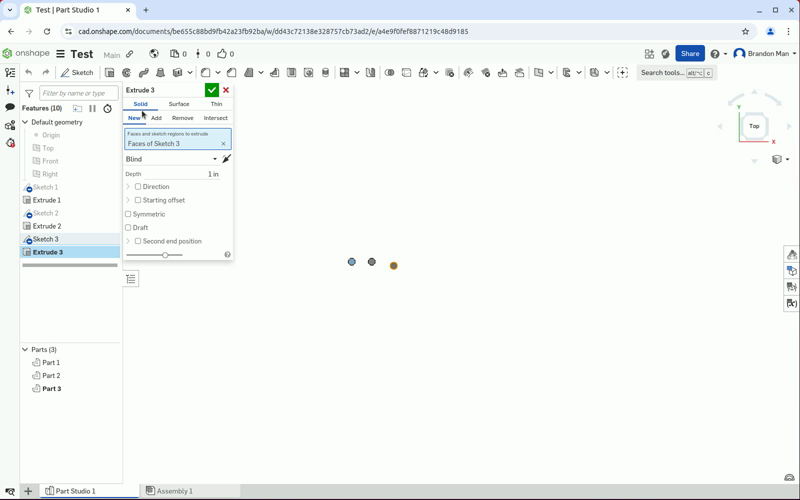
mouse_move(137, 120)
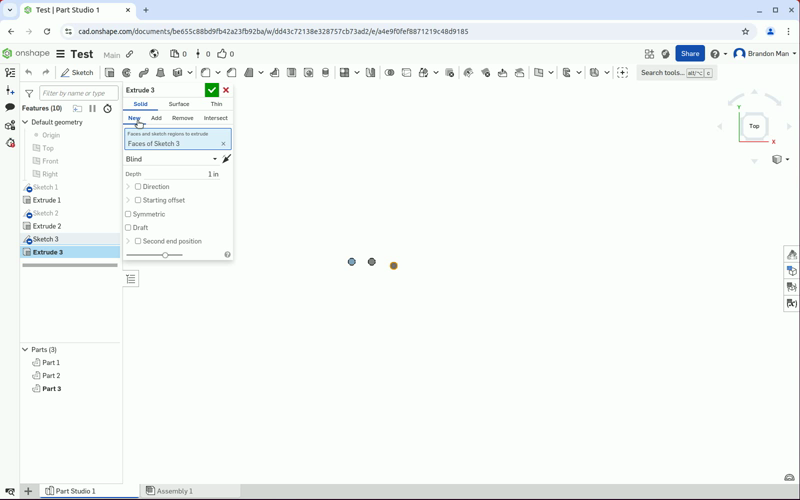
click(137, 120)
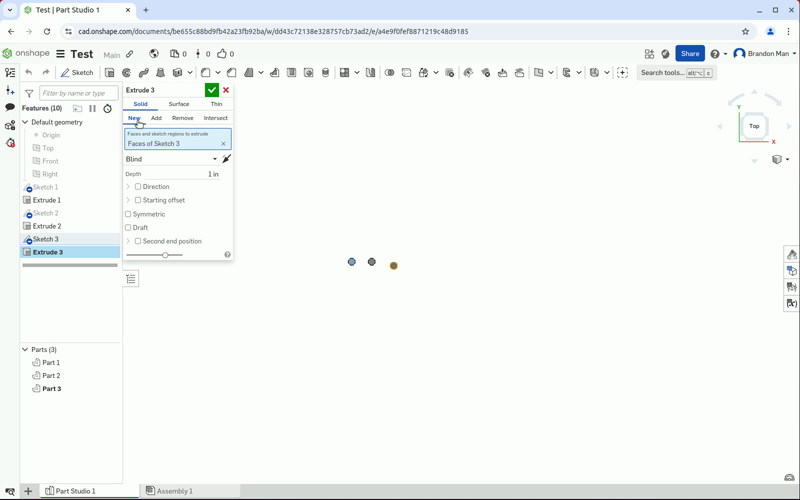
key(tab, 4)
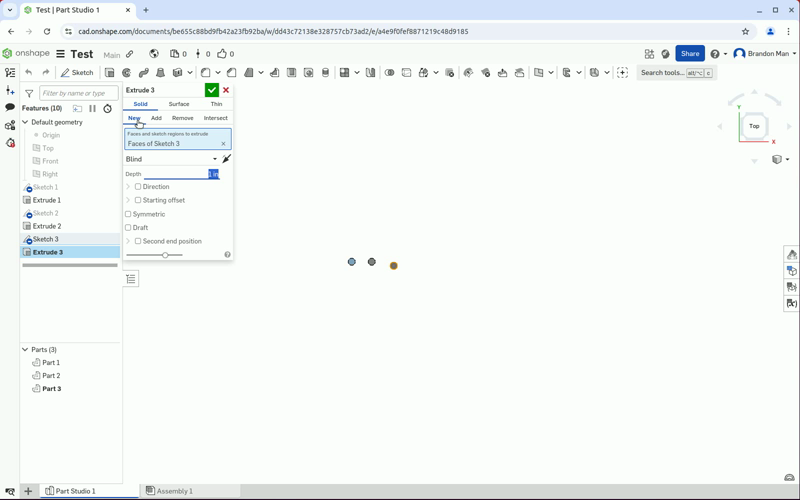
text(10.351)
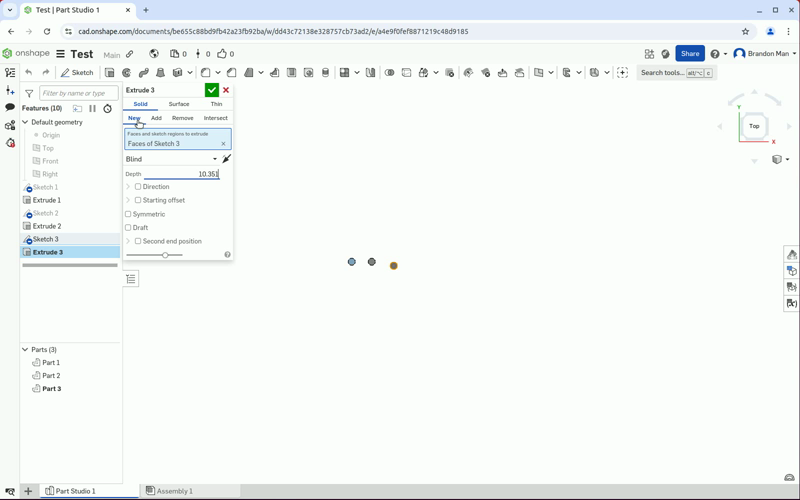
key(enter)
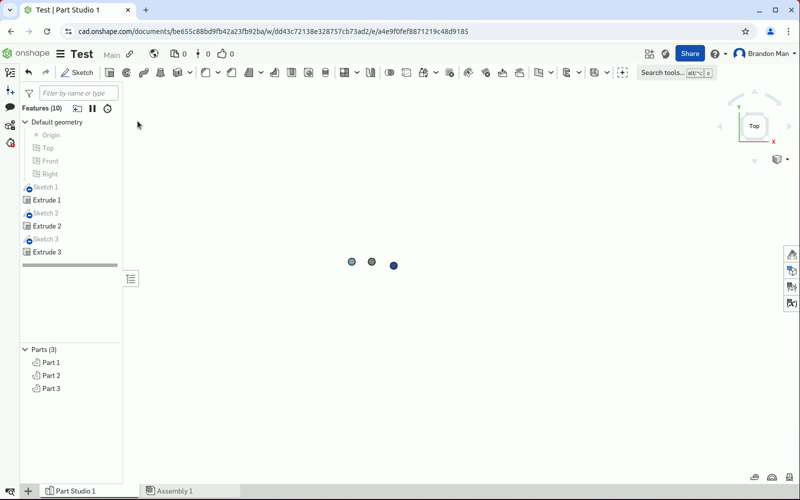
key(shift+h)
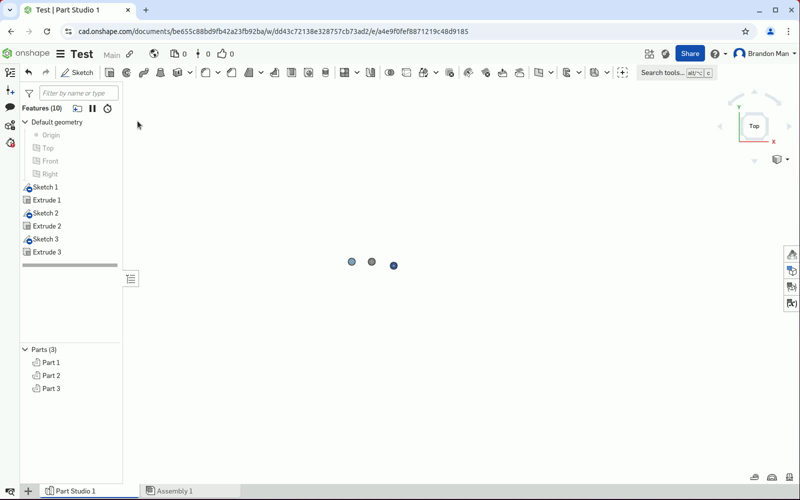
key(shift+h)
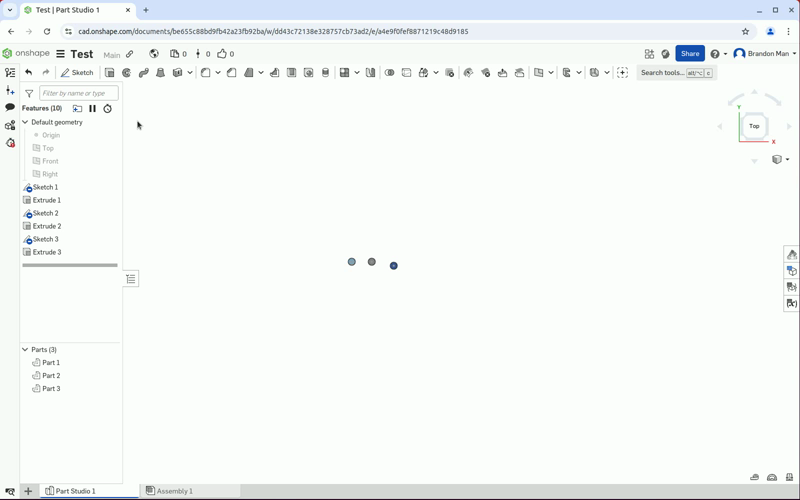
key(shift+7)
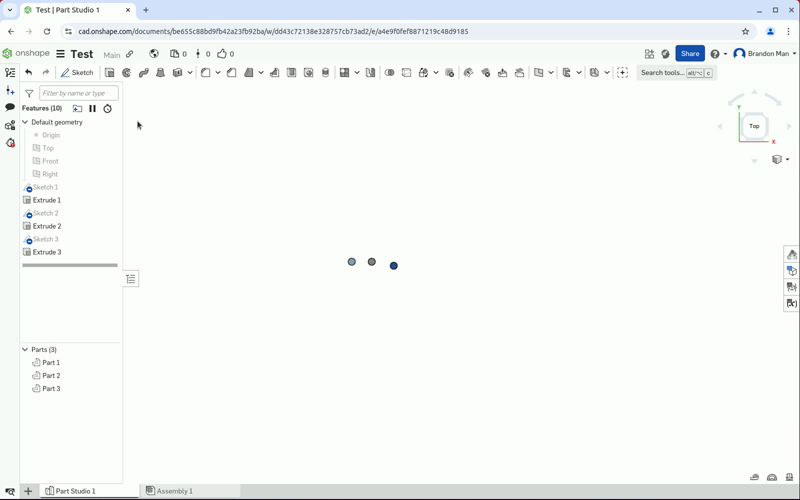
key(up, 3)
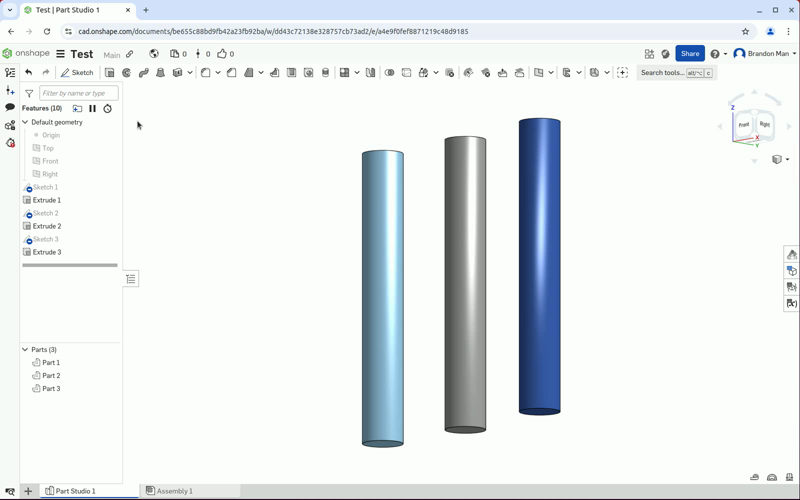
key(left, 3)
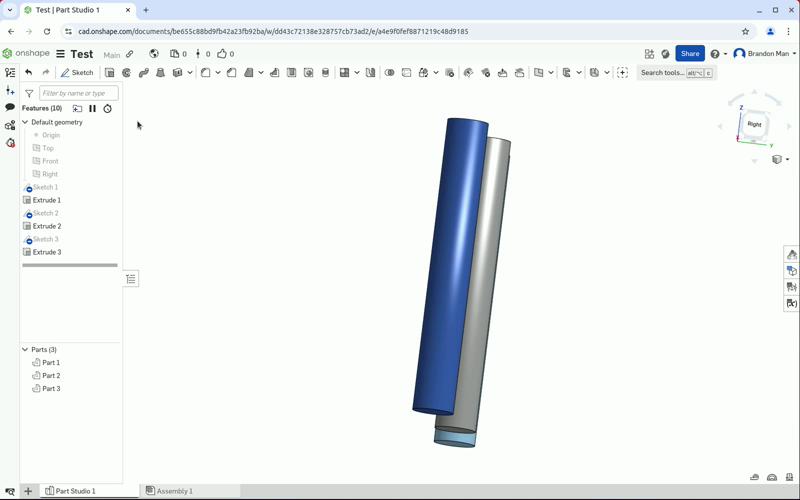
key(right, 3)
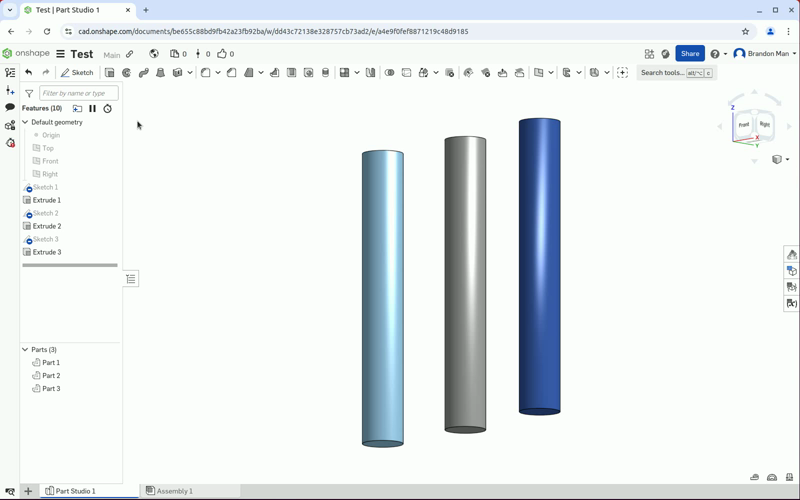
key(down, 3)
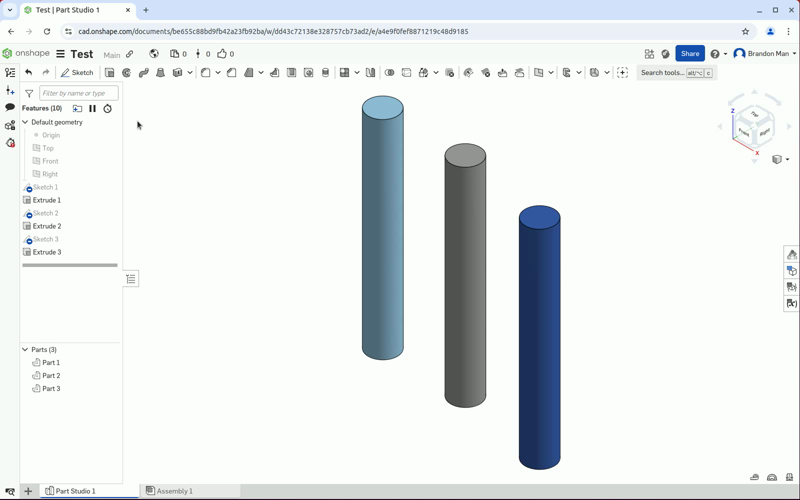
mouse_move(73, 189)
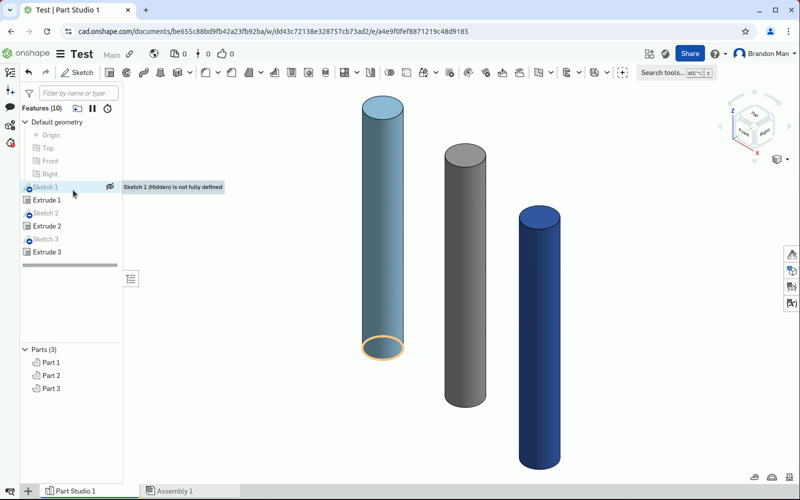
click(73, 189)